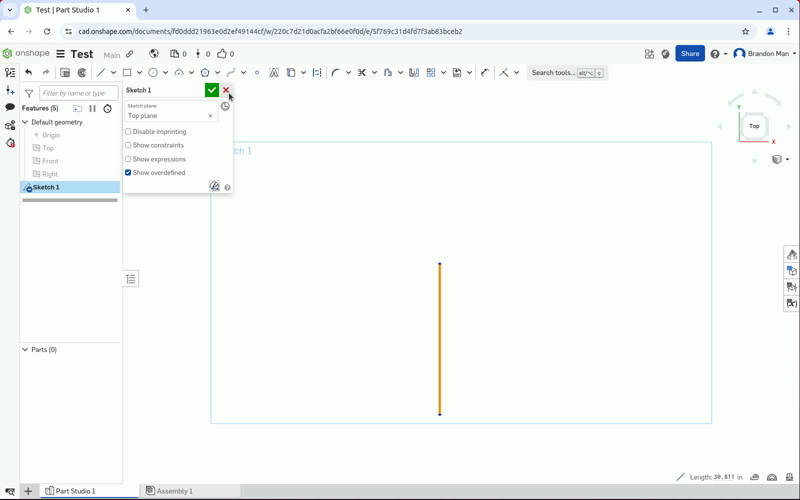
key(shift+h)
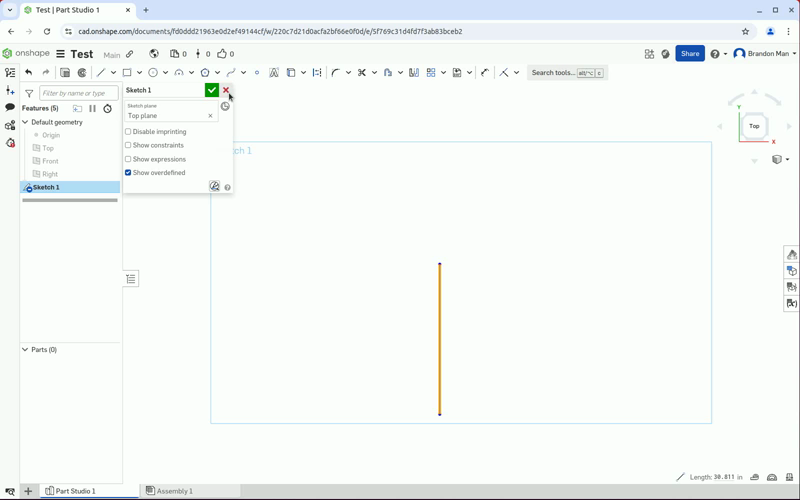
key(shift+s)
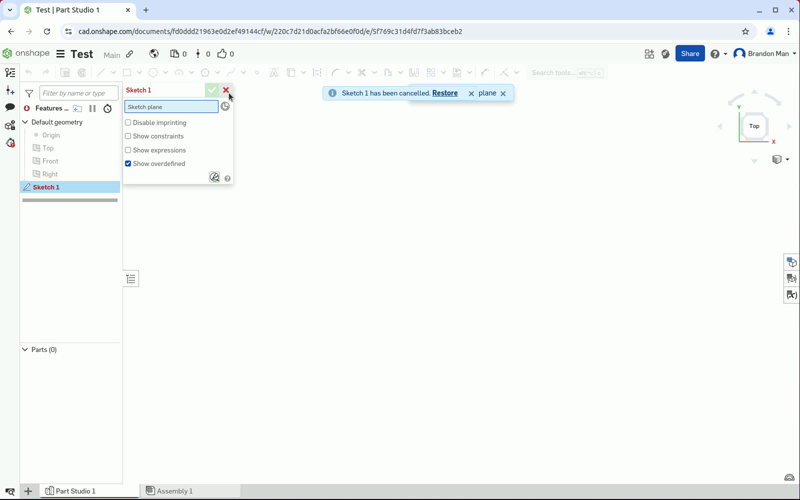
mouse_move(73, 150)
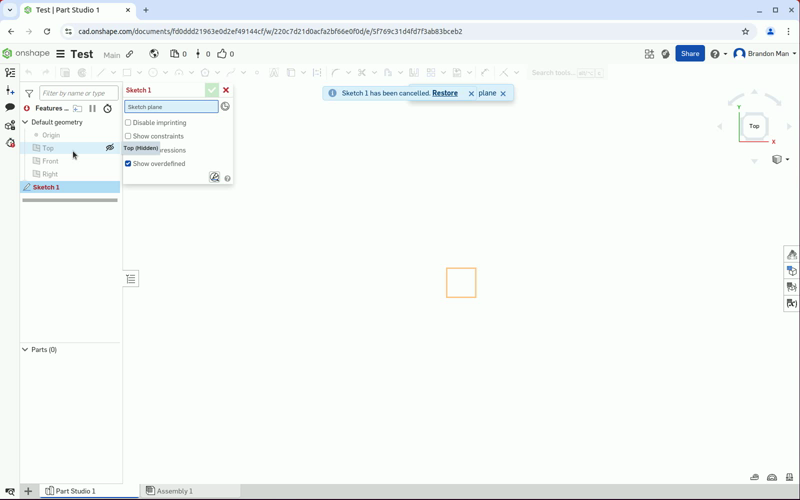
click(73, 150)
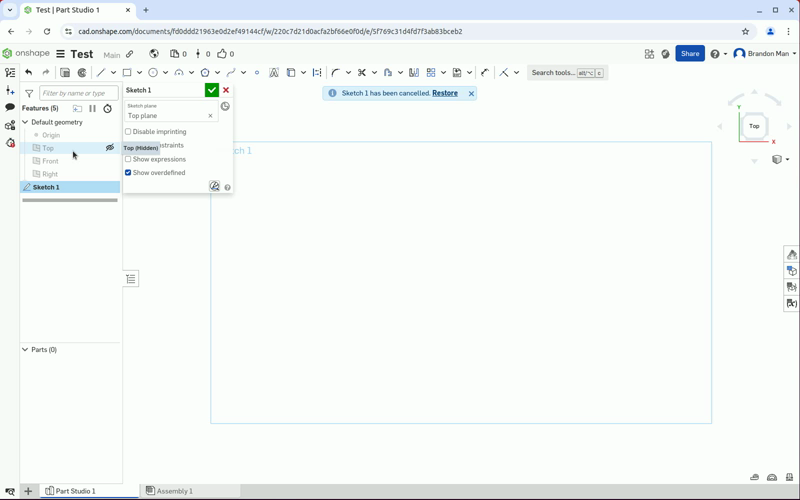
mouse_move(73, 352)
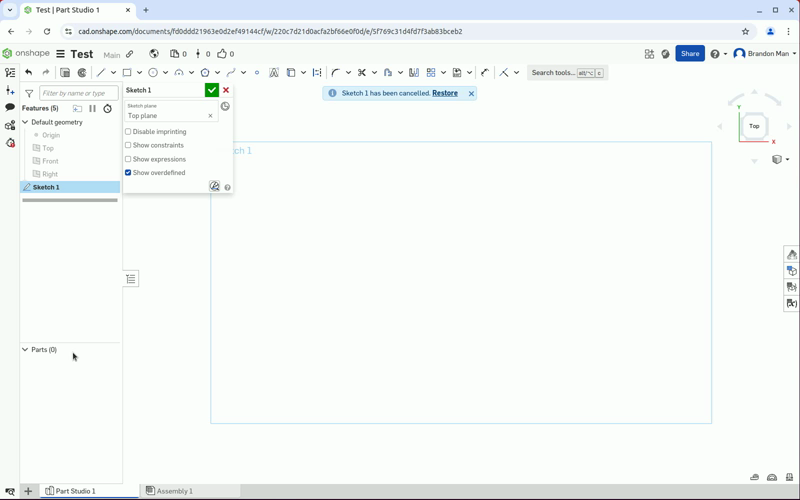
key(y)
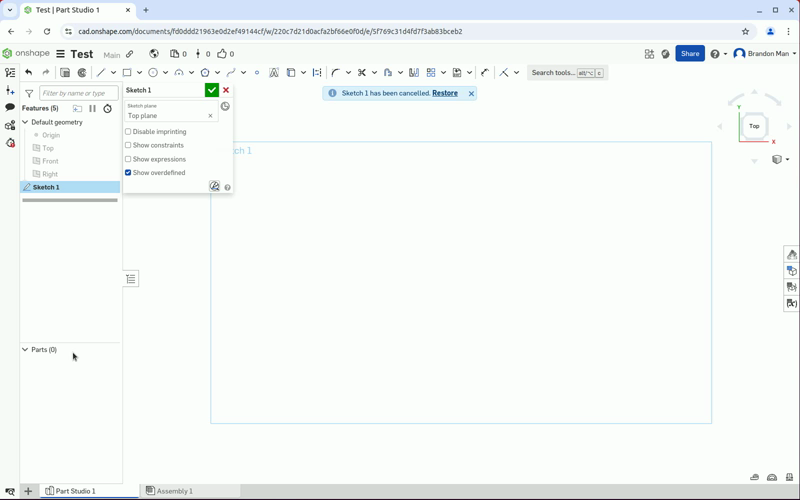
key(l)
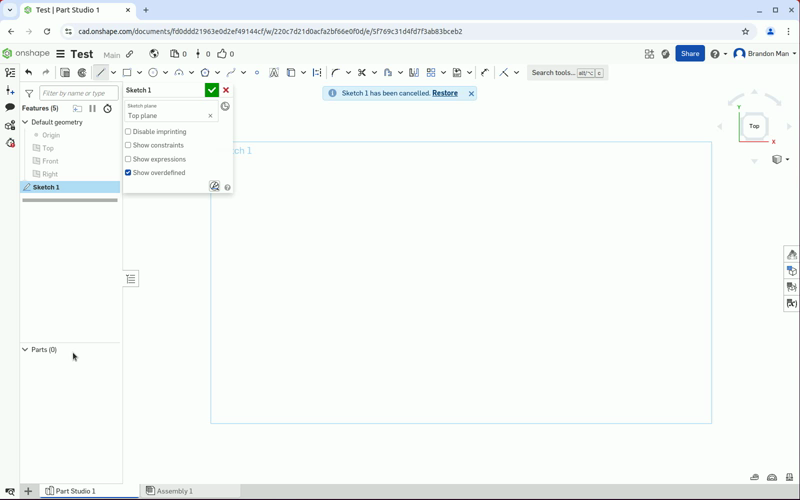
key_down(shift)
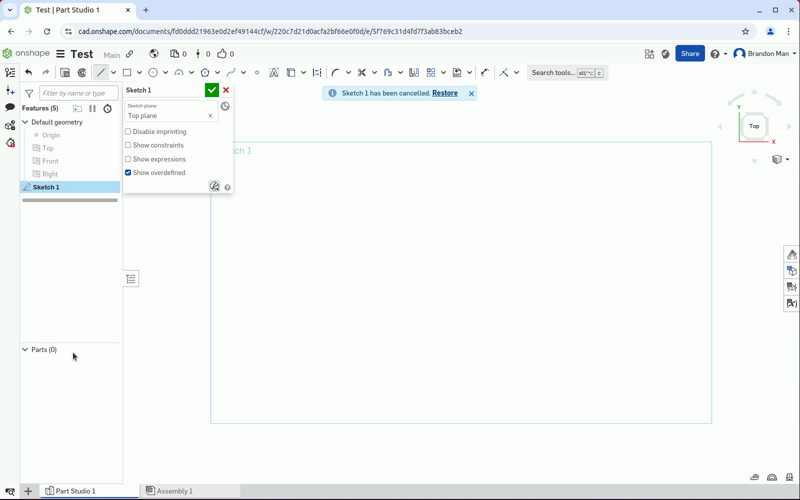
mouse_move(433, 322)
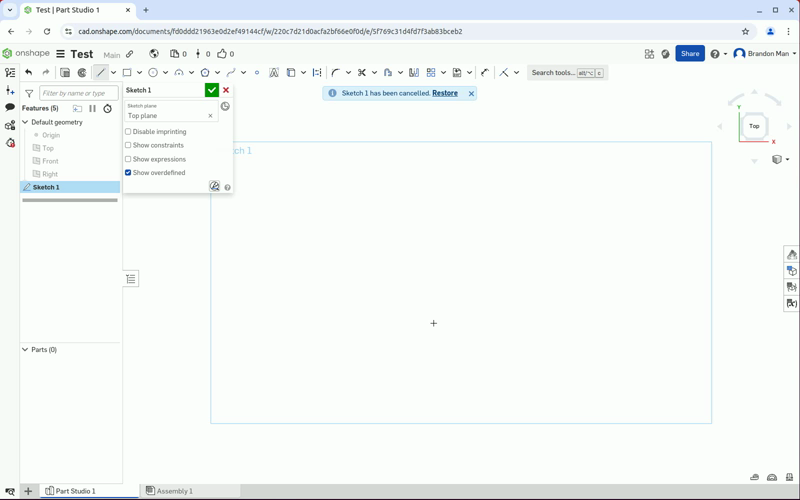
click(433, 322)
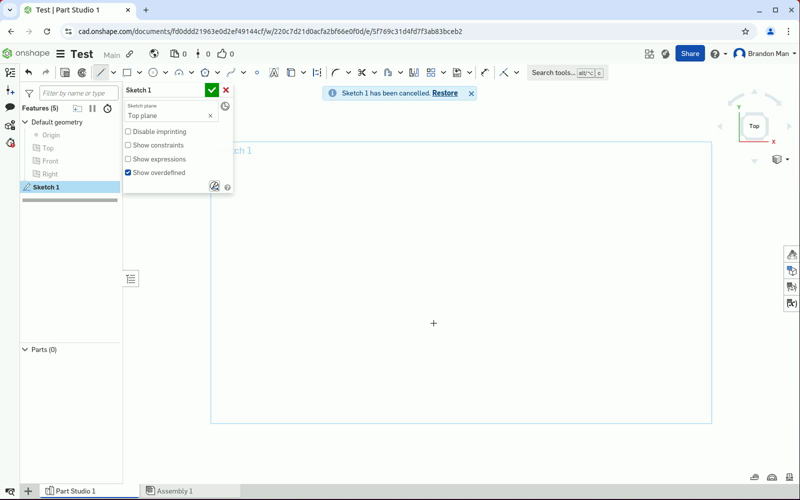
key_up(shift)
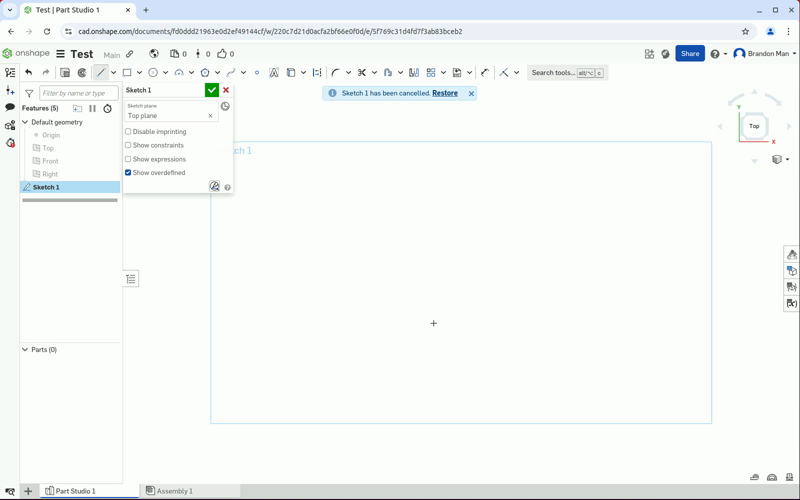
key_down(shift)
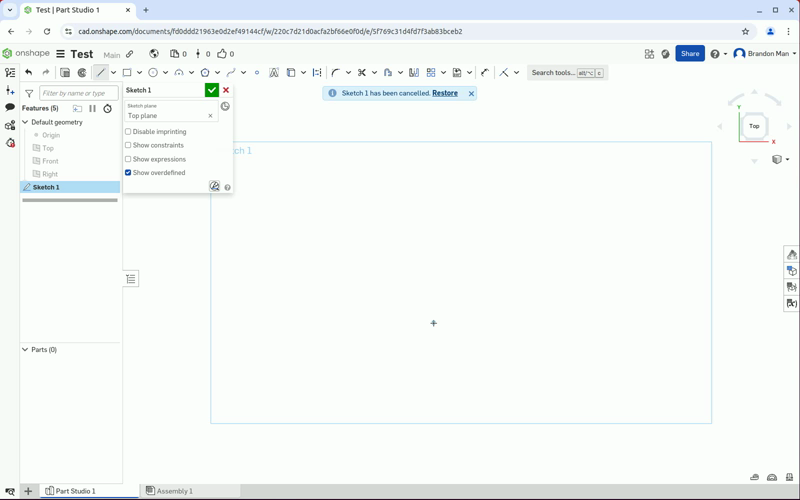
mouse_move(560, 322)
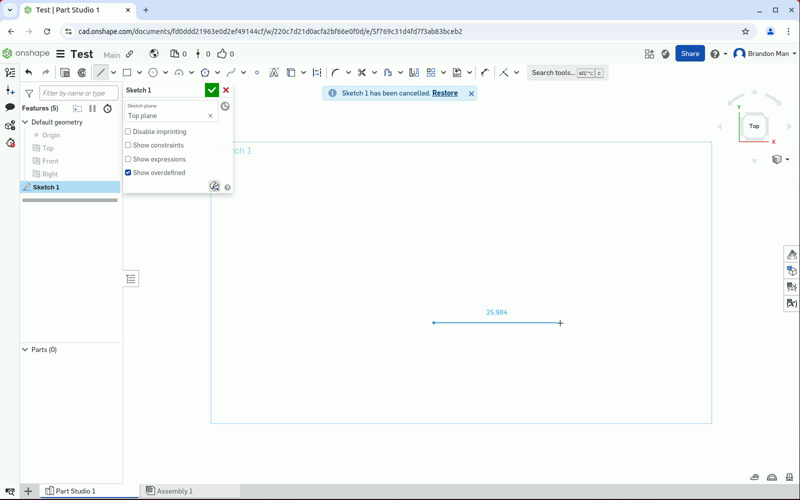
click(560, 322)
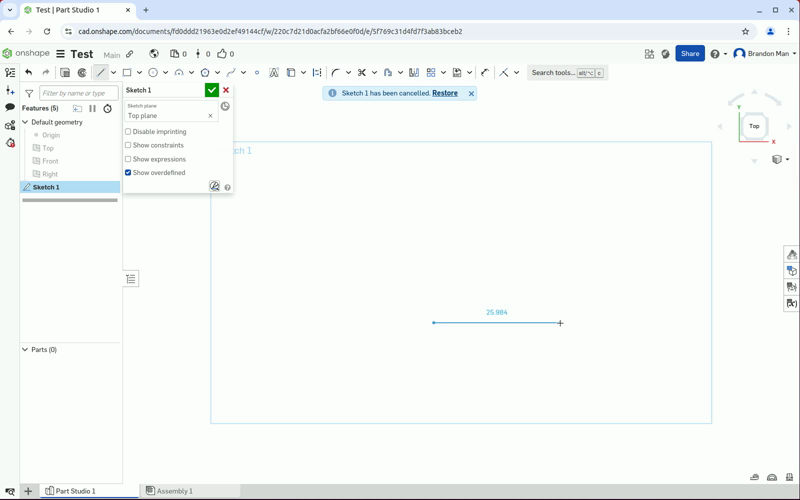
key_up(shift)
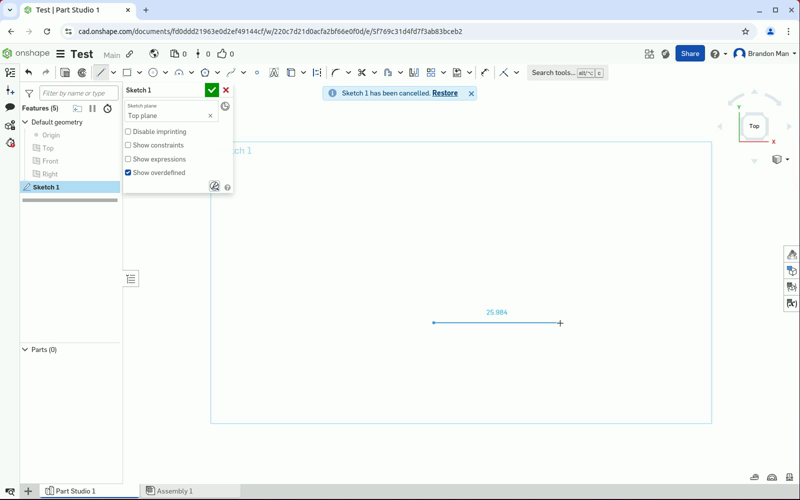
key_down(shift)
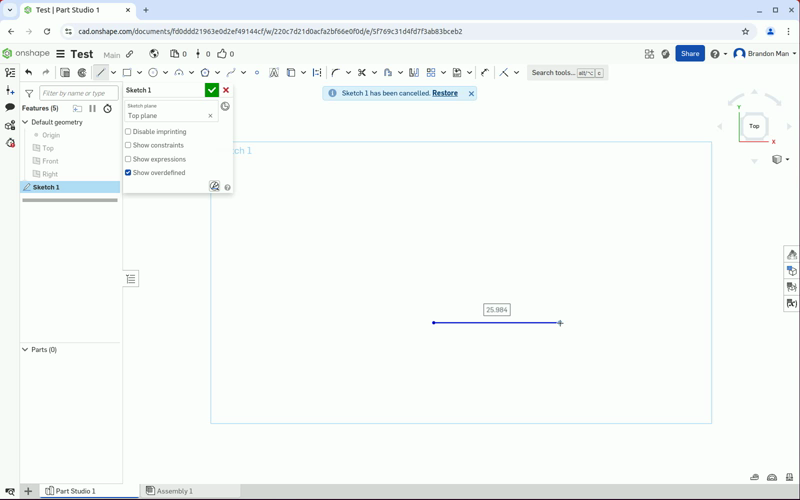
mouse_move(560, 196)
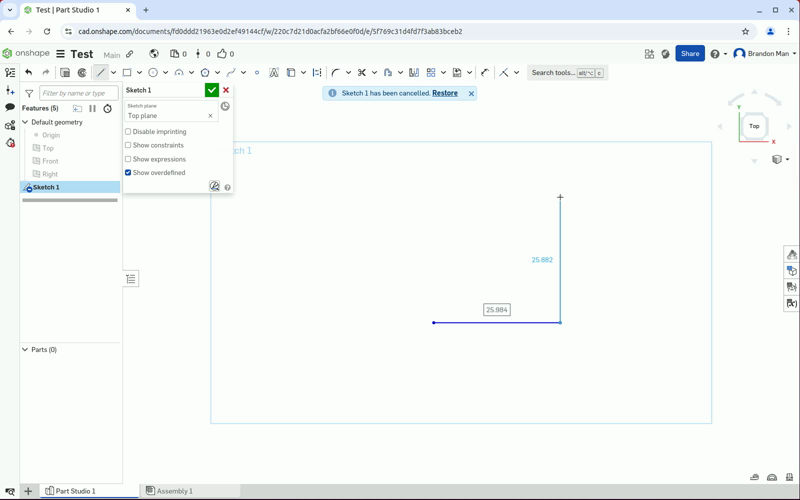
click(560, 196)
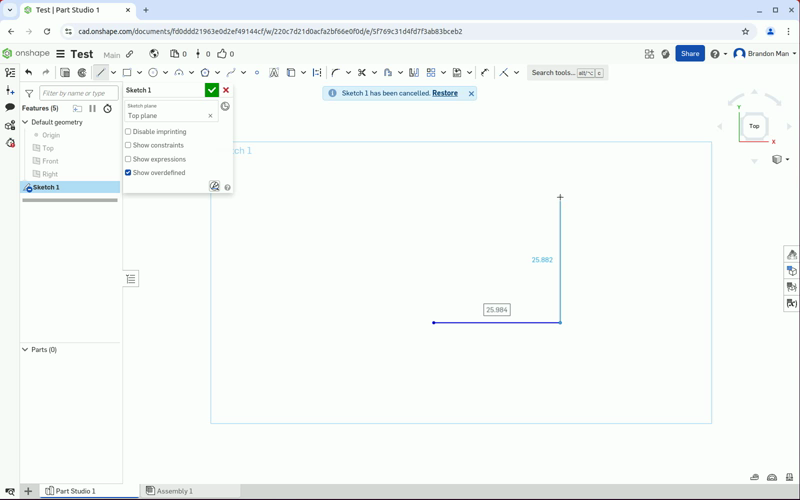
key_up(shift)
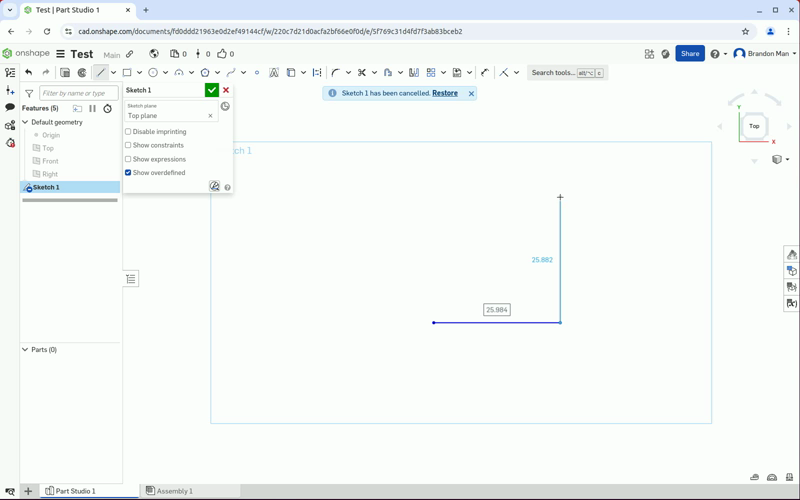
key_down(shift)
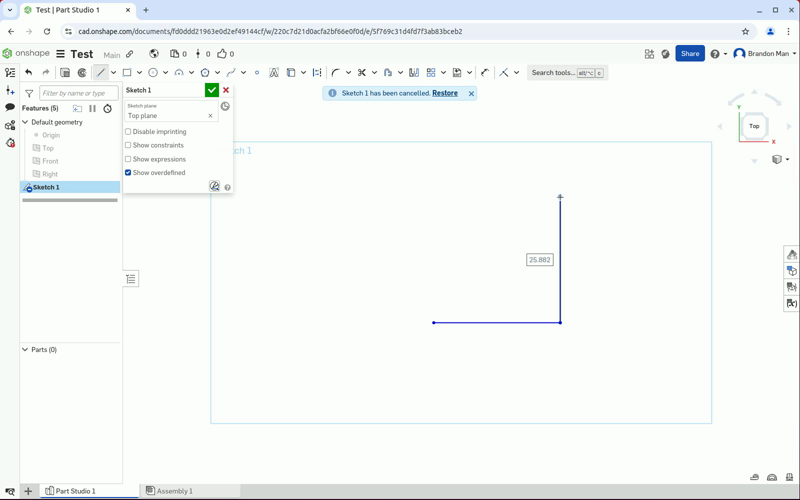
mouse_move(433, 196)
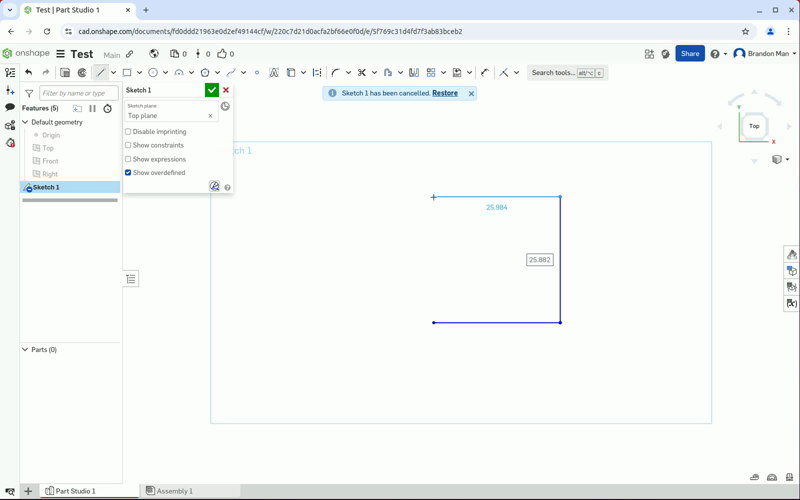
click(433, 196)
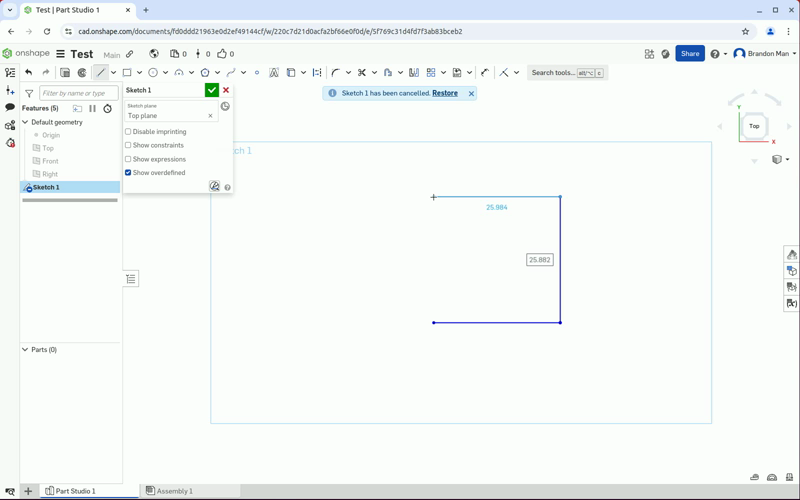
key_up(shift)
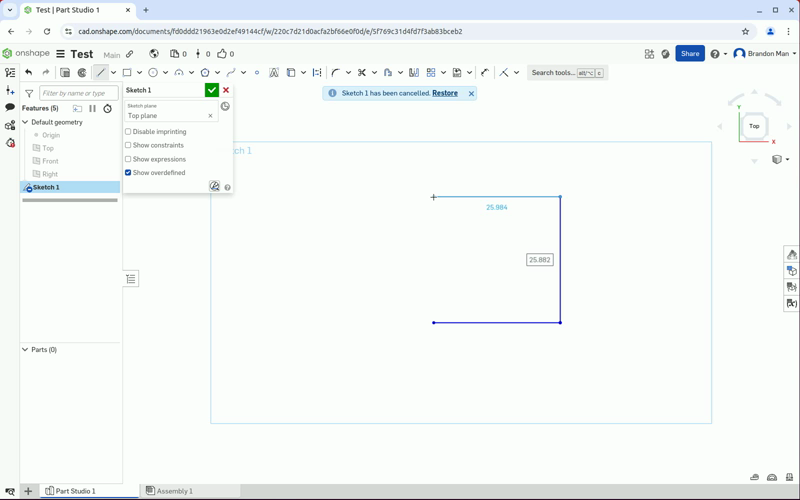
key_down(shift)
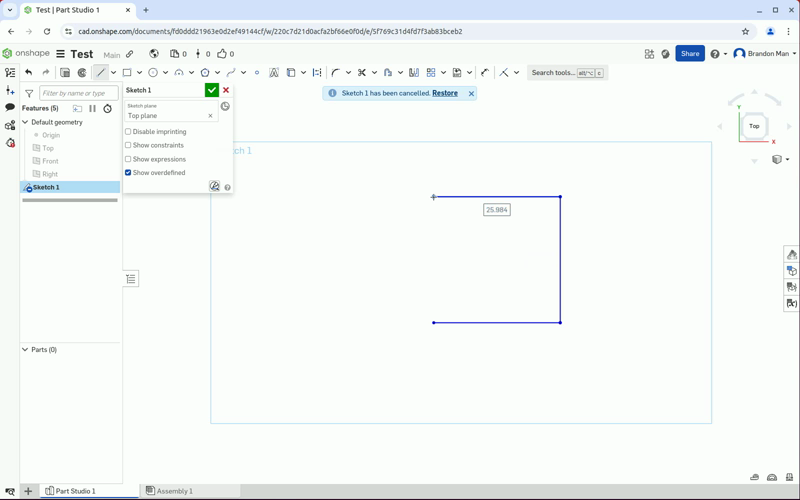
mouse_move(433, 322)
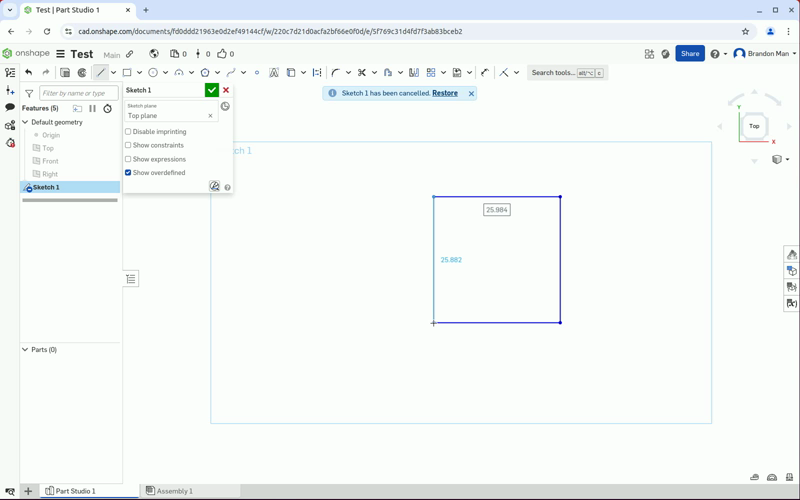
key_up(shift)
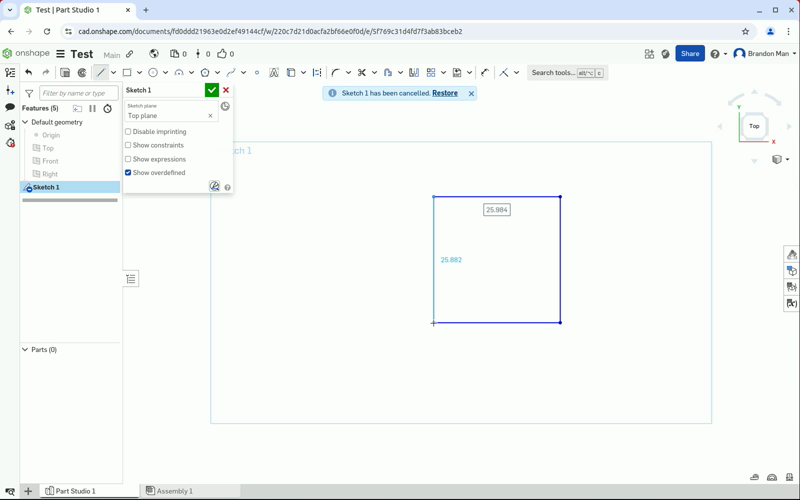
click(433, 322)
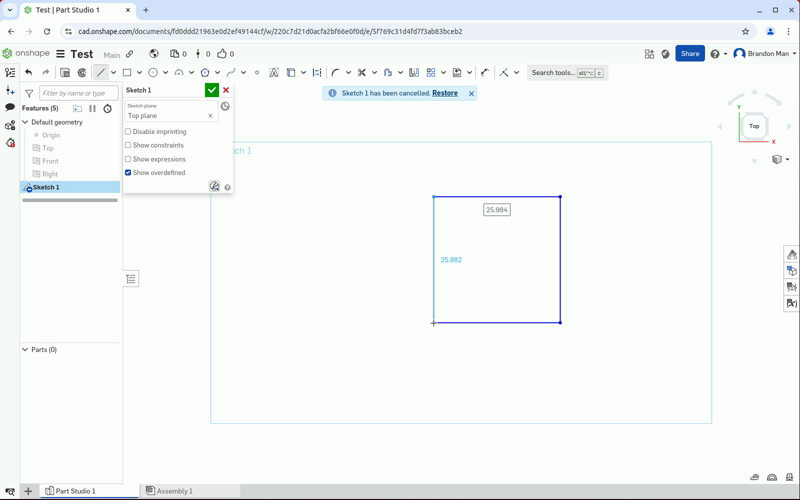
key(esc)
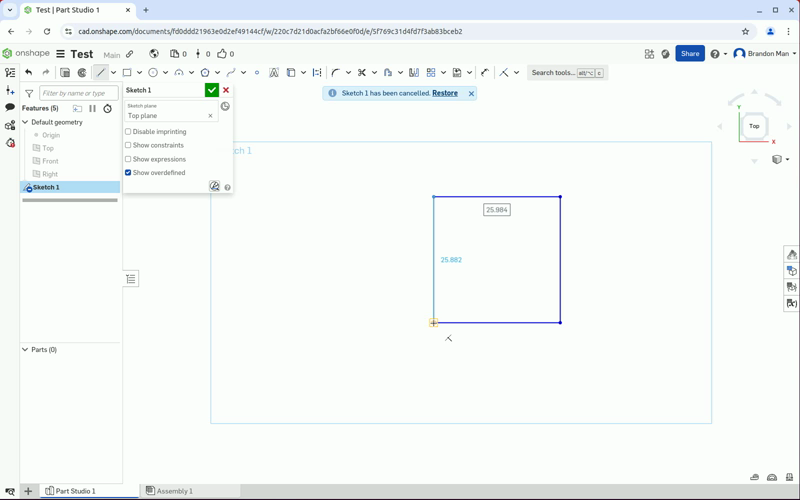
key(l)
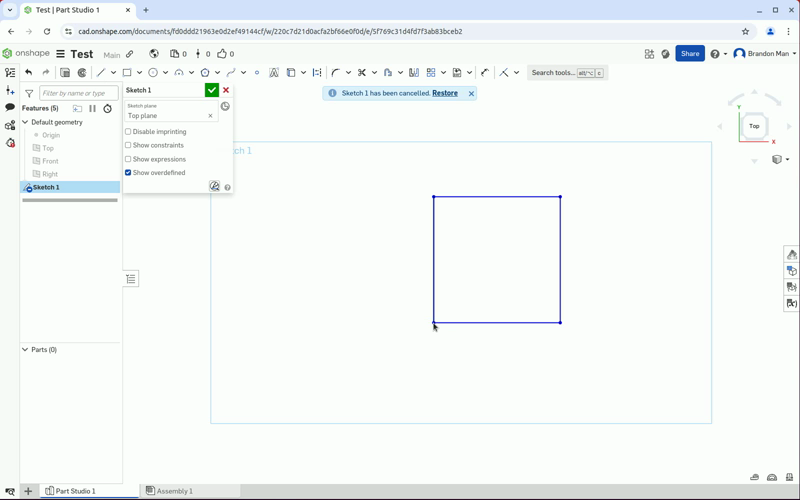
key_down(shift)
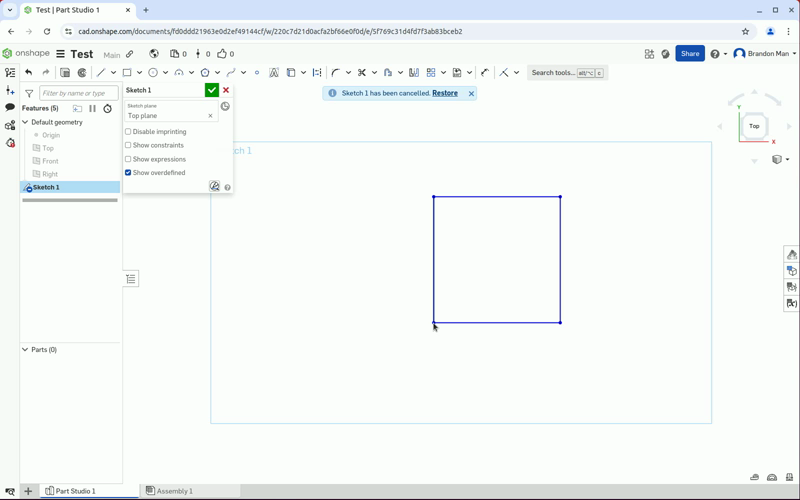
mouse_move(443, 313)
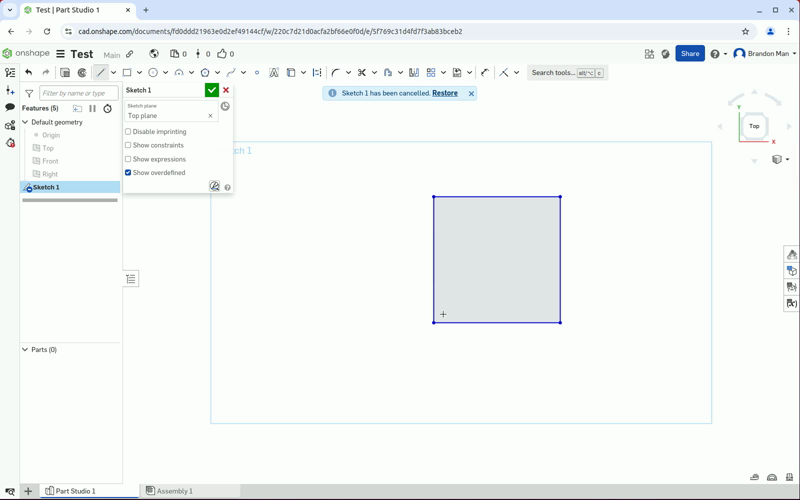
click(443, 313)
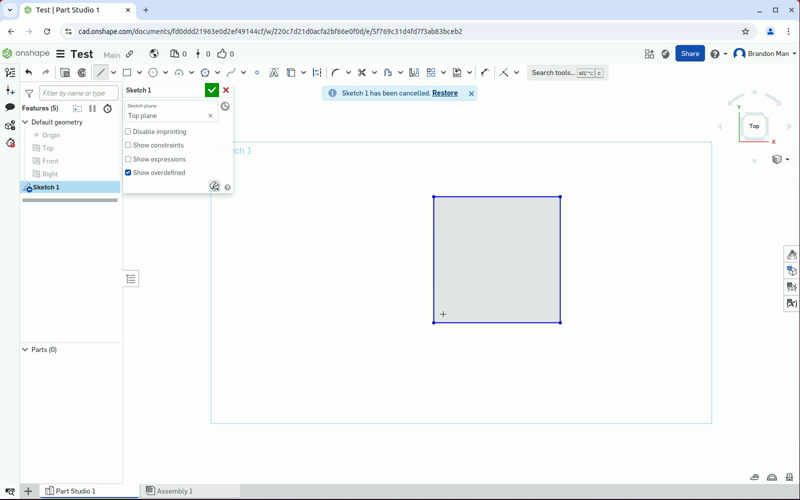
key_up(shift)
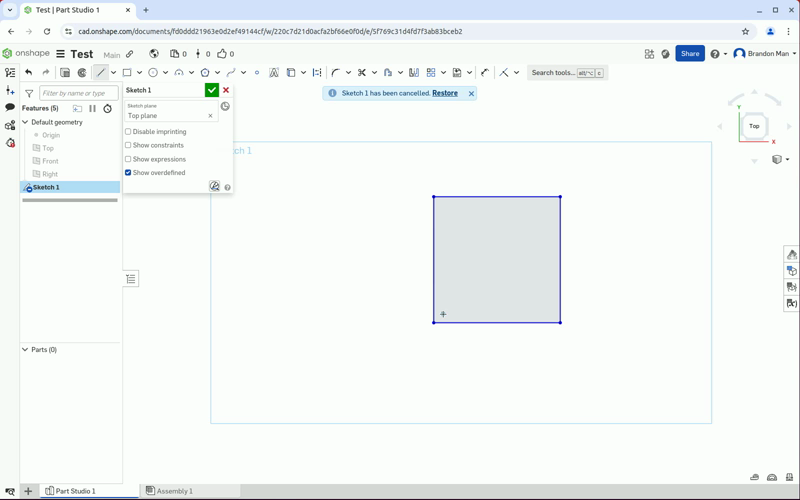
key_down(shift)
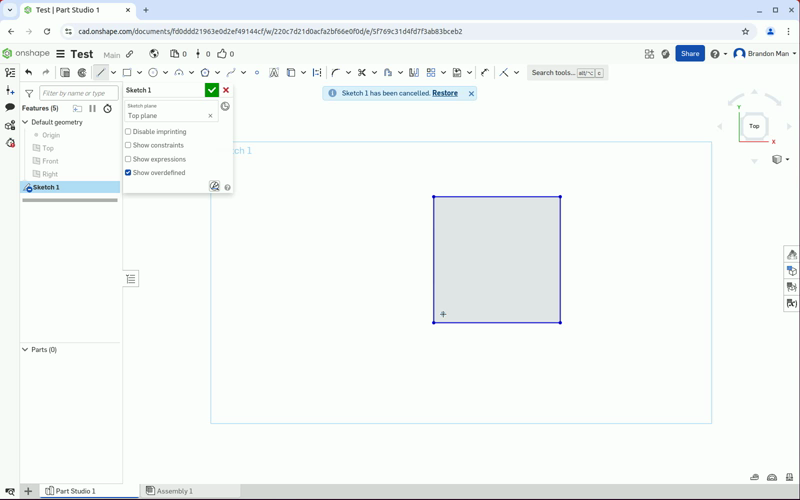
mouse_move(550, 313)
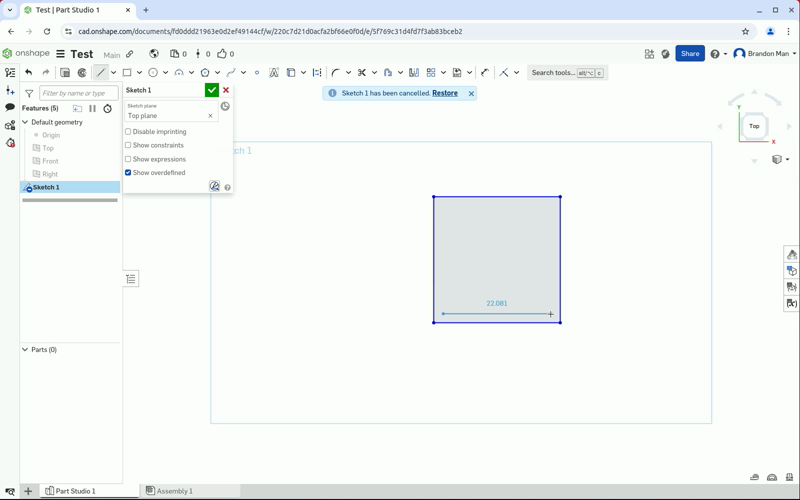
click(550, 313)
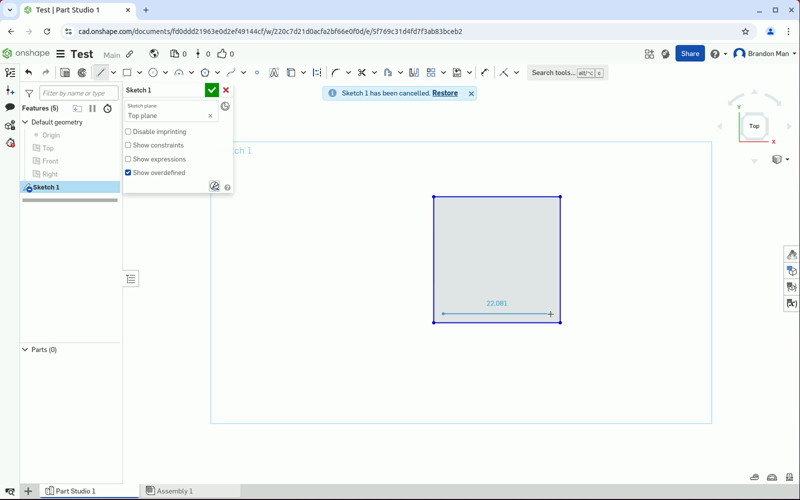
key_up(shift)
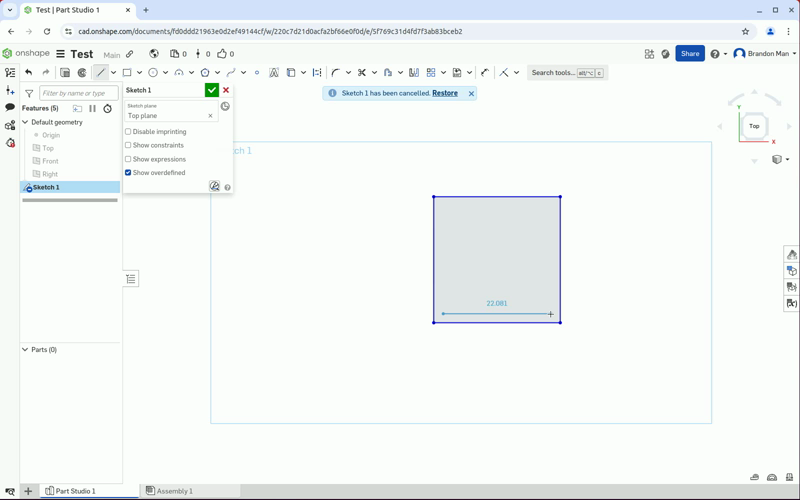
key_down(shift)
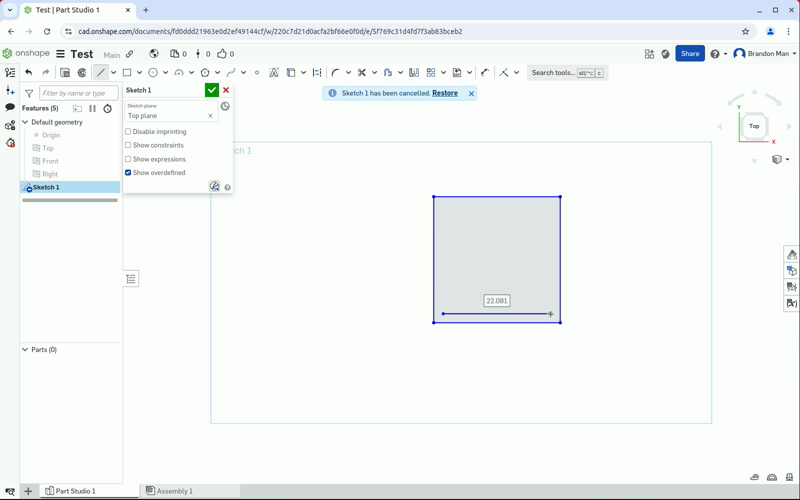
mouse_move(550, 205)
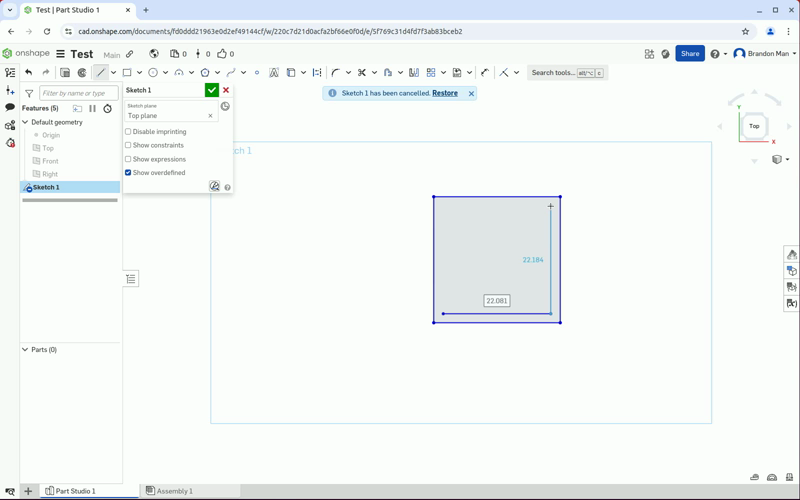
click(550, 205)
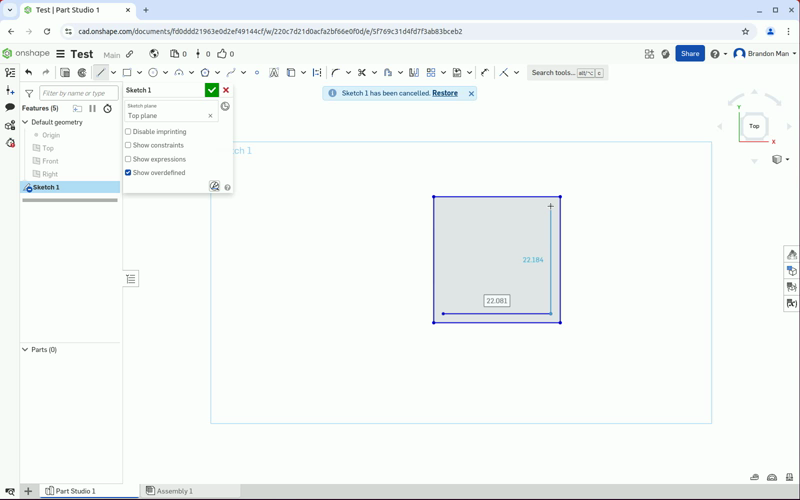
key_up(shift)
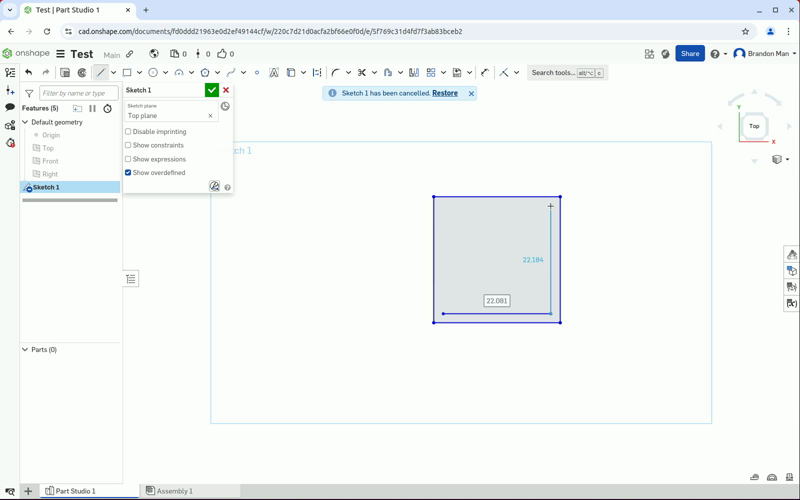
key_down(shift)
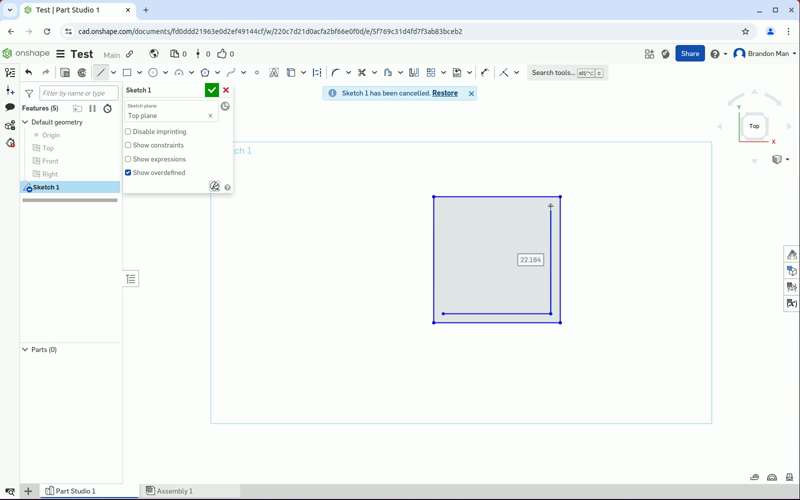
mouse_move(443, 205)
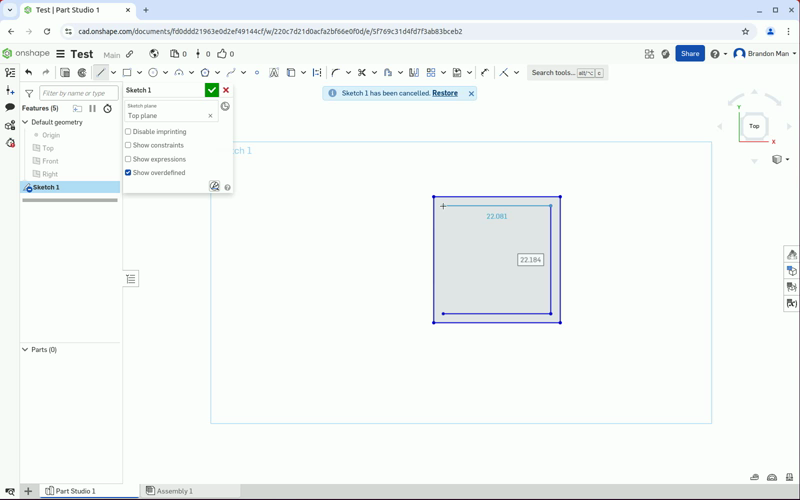
click(443, 205)
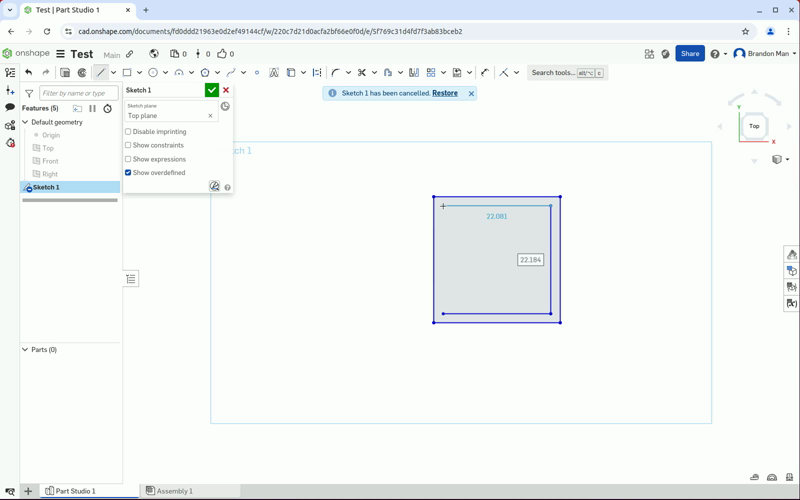
key_up(shift)
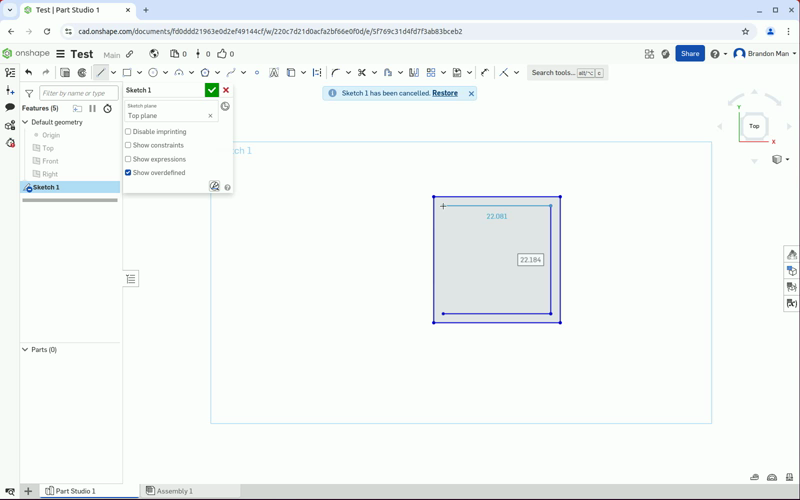
key_down(shift)
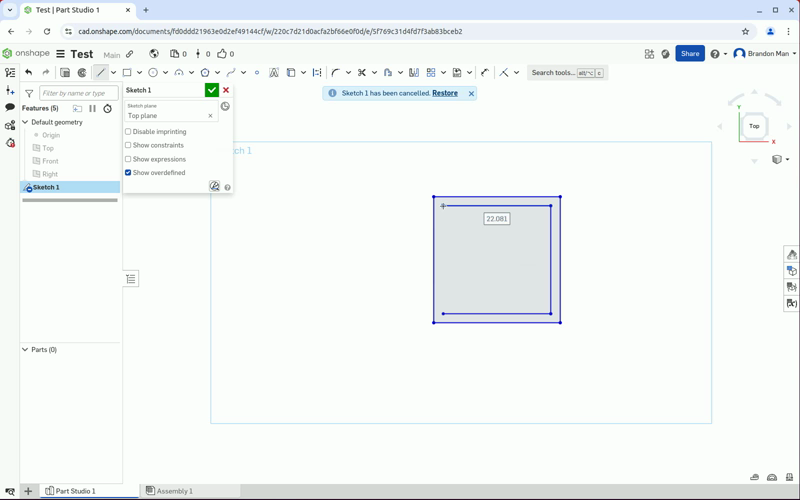
mouse_move(443, 313)
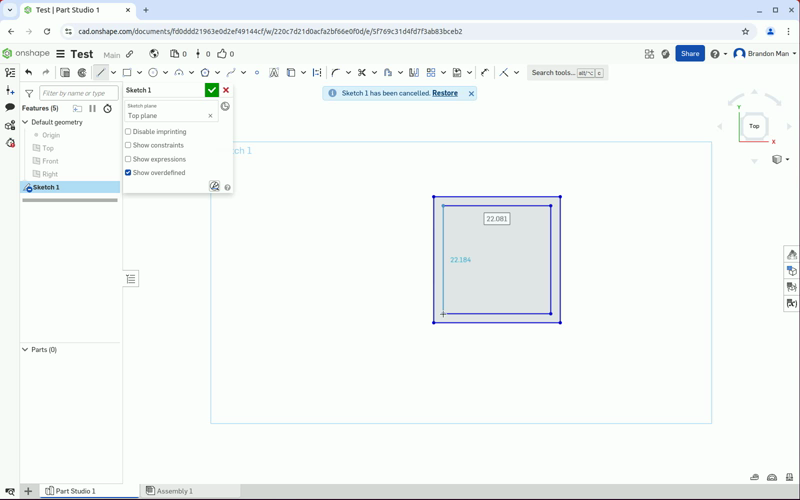
key_up(shift)
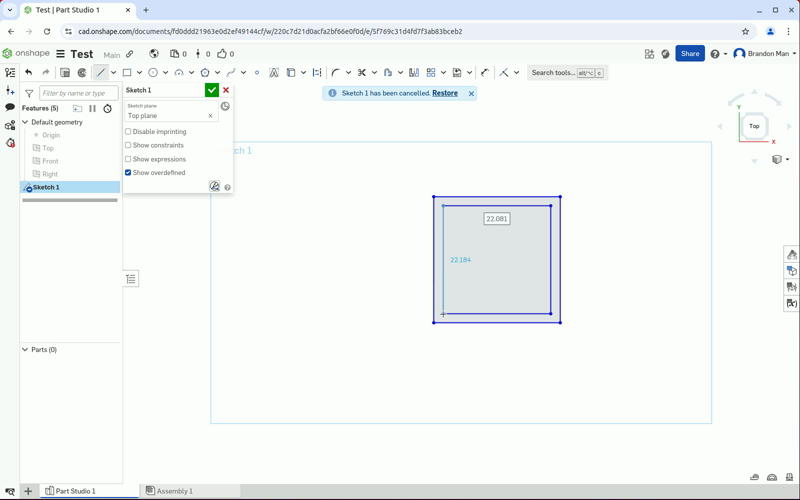
click(443, 313)
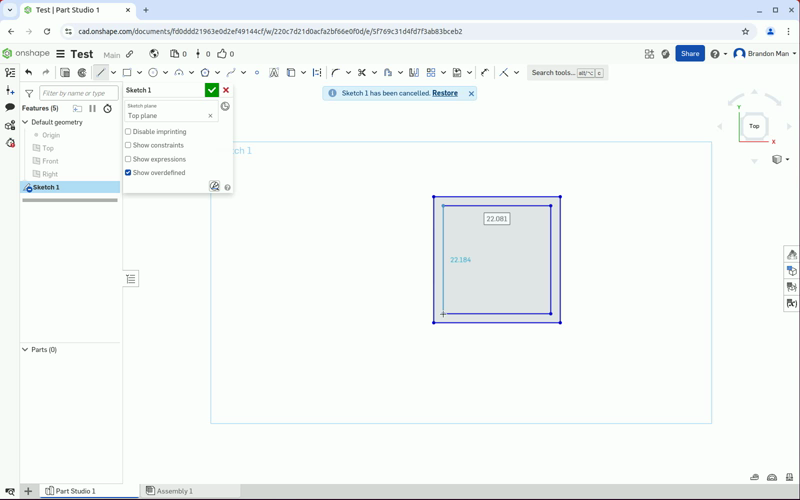
key(esc)
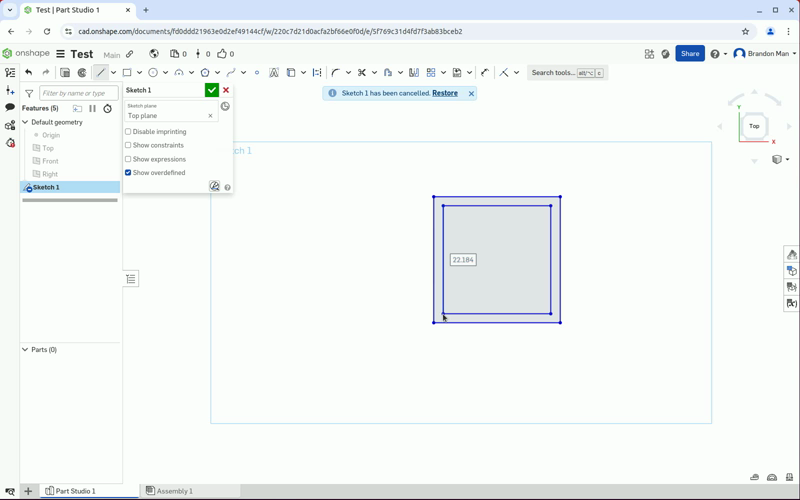
mouse_move(530, 317)
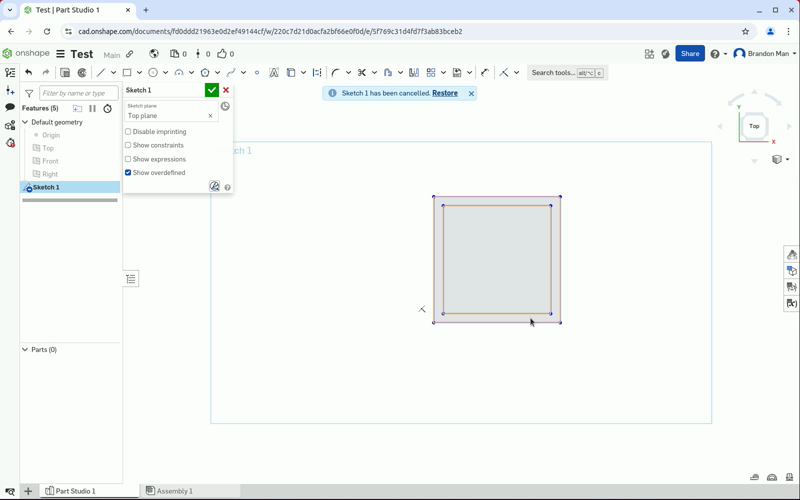
click(530, 317)
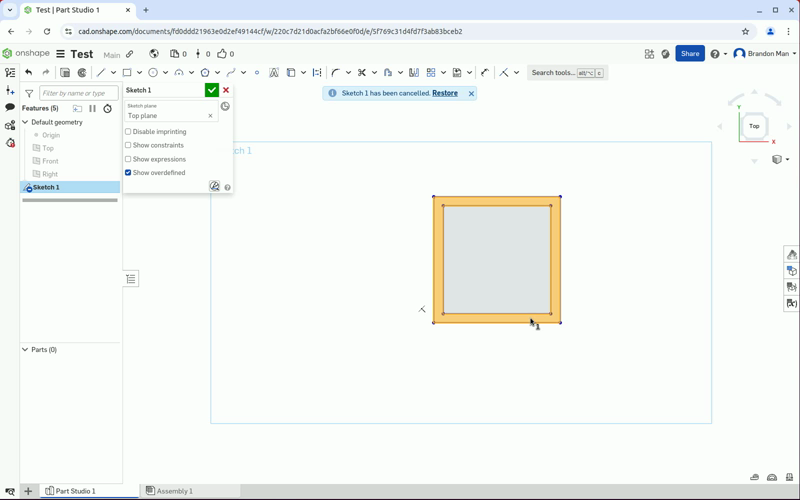
mouse_move(73, 352)
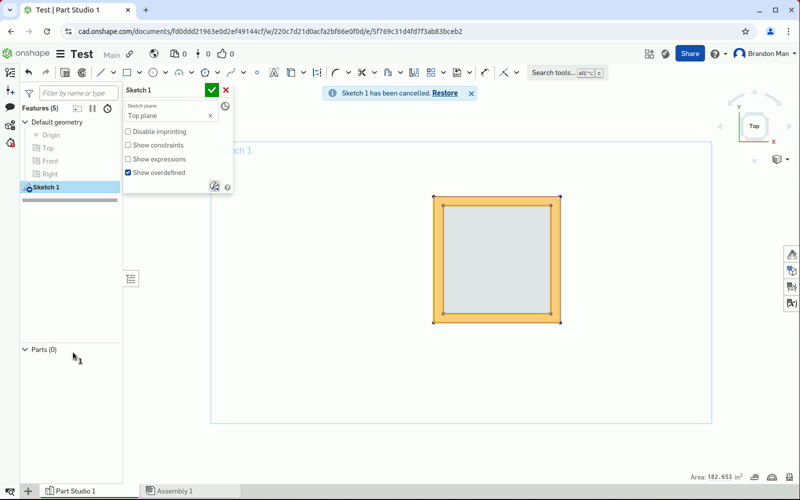
key(shift+y)
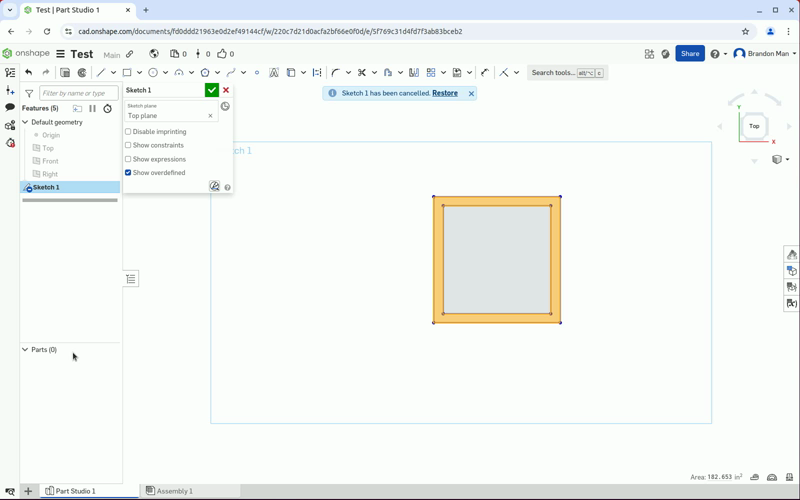
key(shift+e)
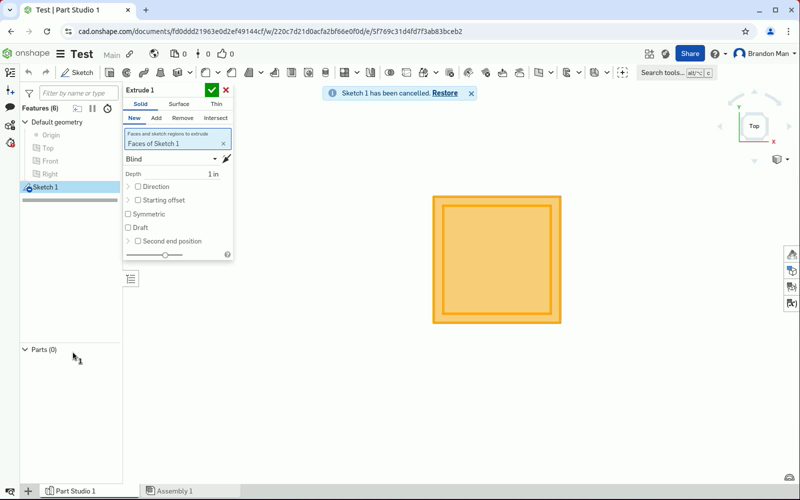
mouse_move(143, 106)
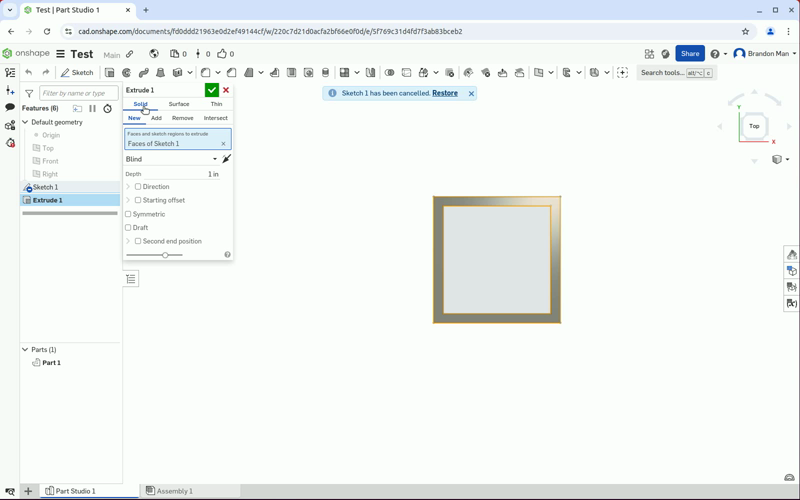
click(143, 106)
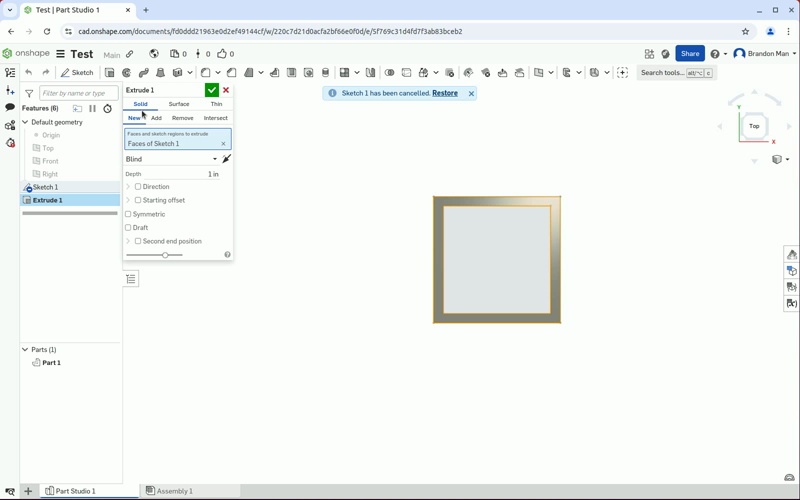
mouse_move(137, 120)
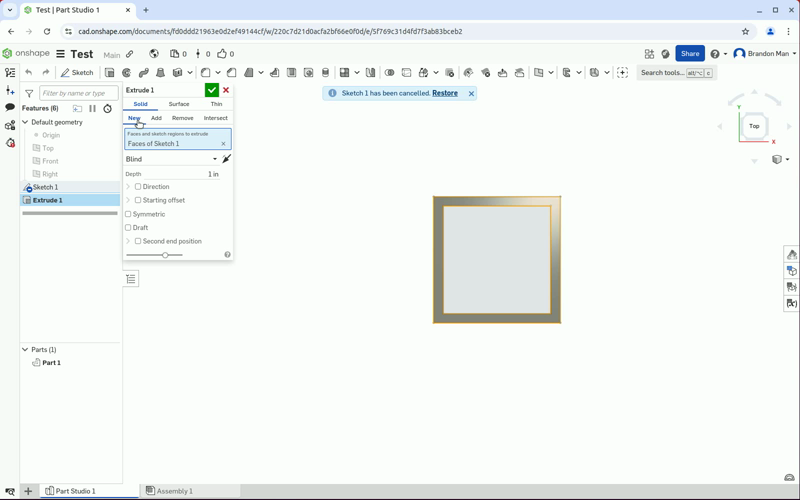
click(137, 120)
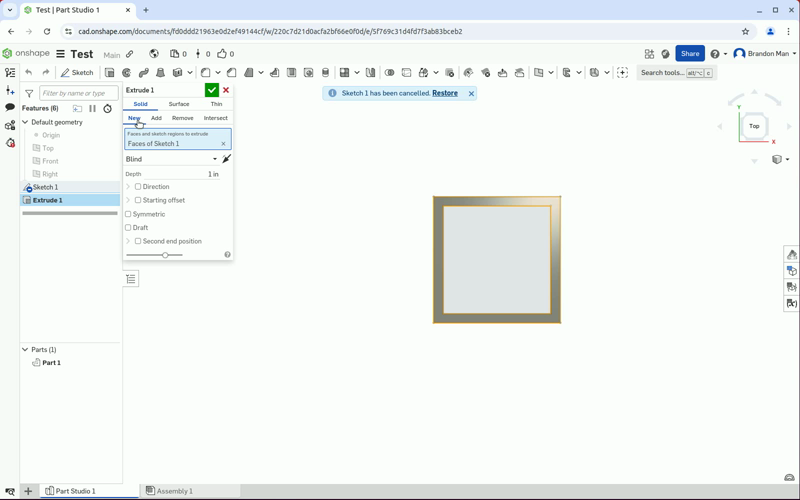
key(tab, 4)
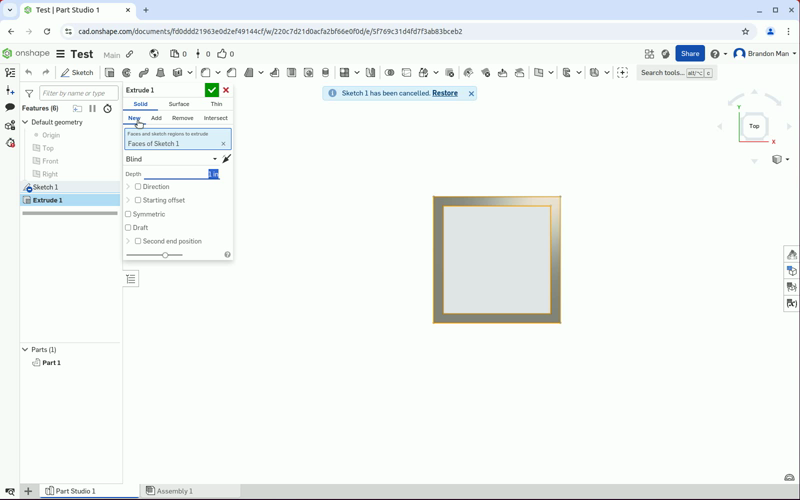
text(23.108)
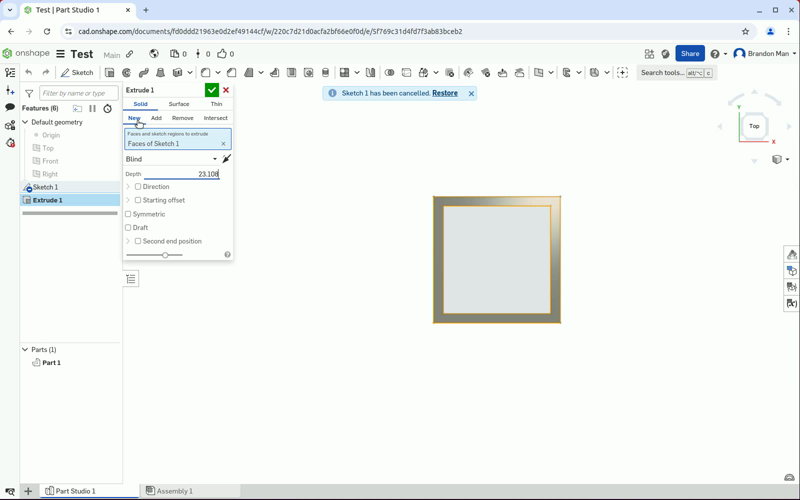
key(enter)
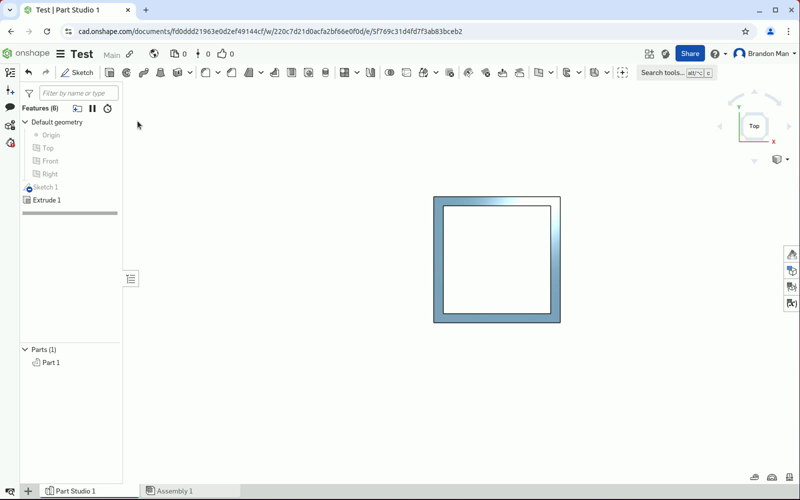
key(shift+h)
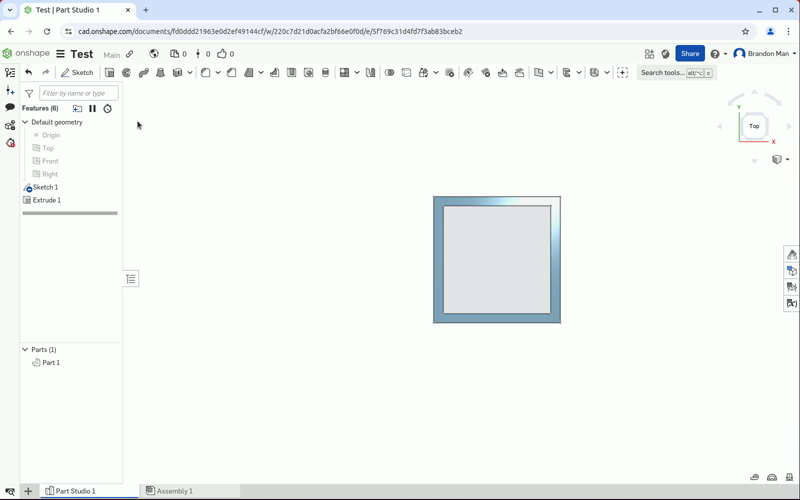
key(shift+h)
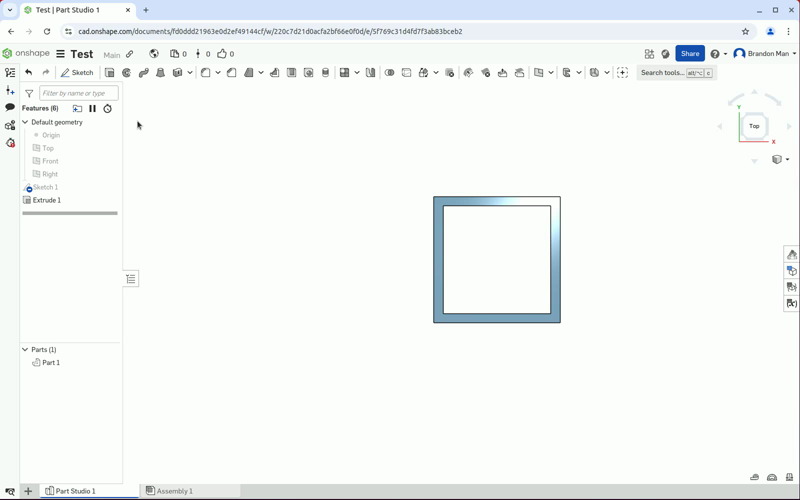
mouse_move(73, 189)
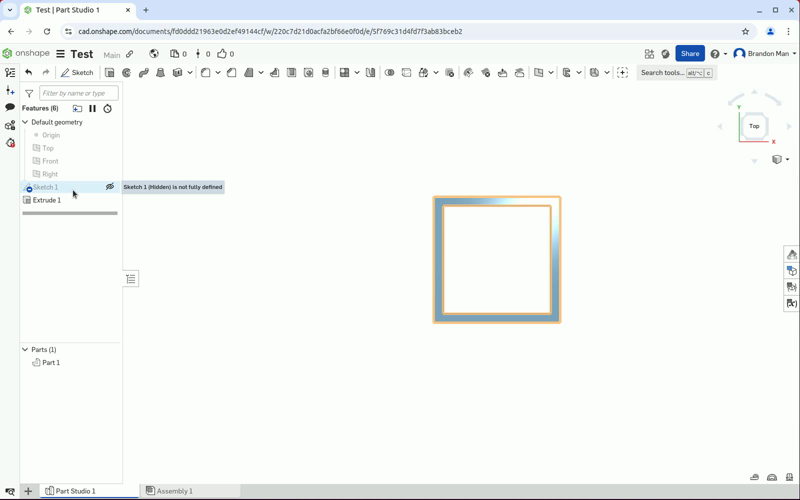
click(73, 189)
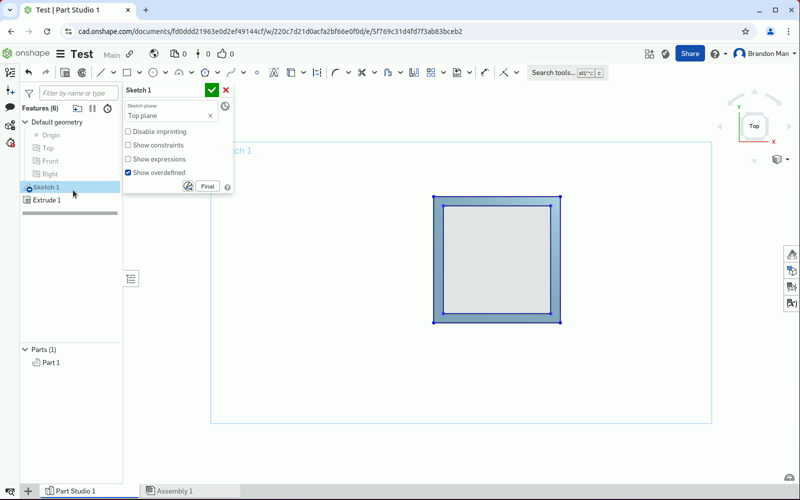
mouse_move(229, 92)
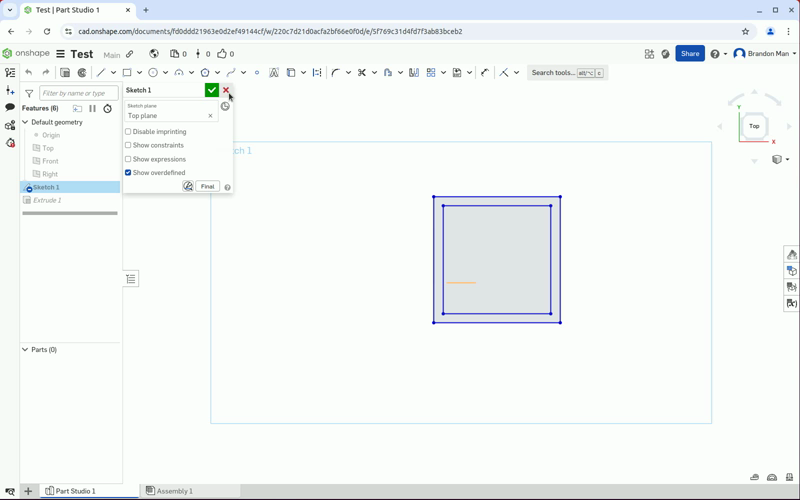
click(229, 92)
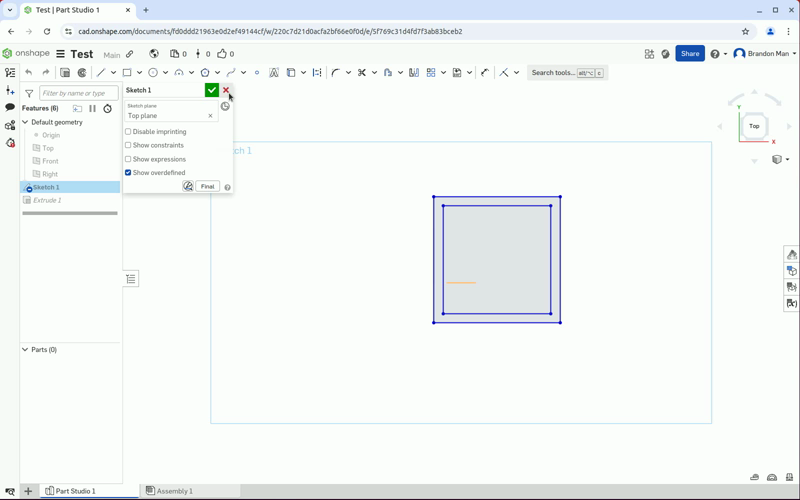
key(shift+s)
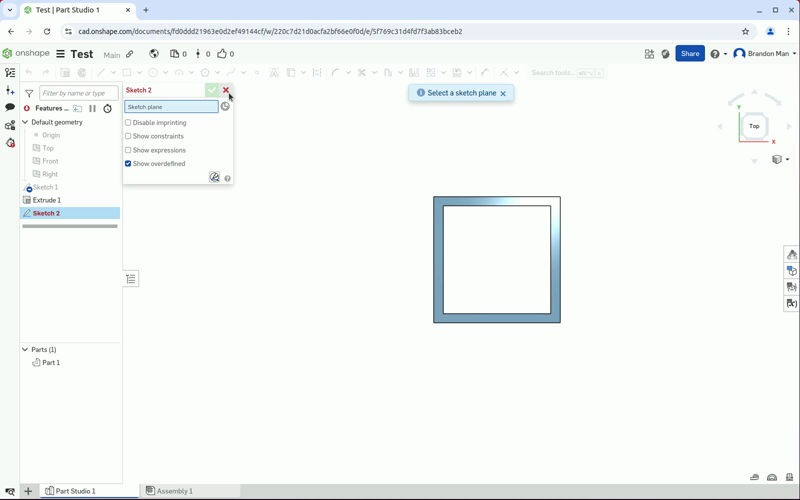
mouse_move(73, 150)
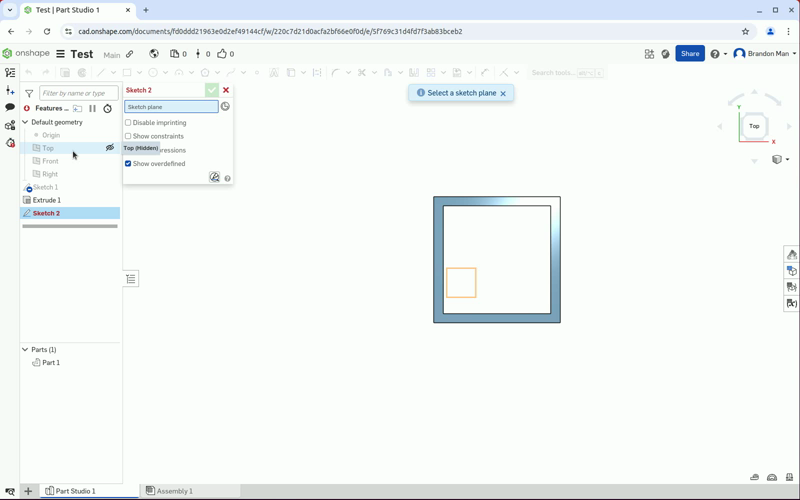
click(73, 150)
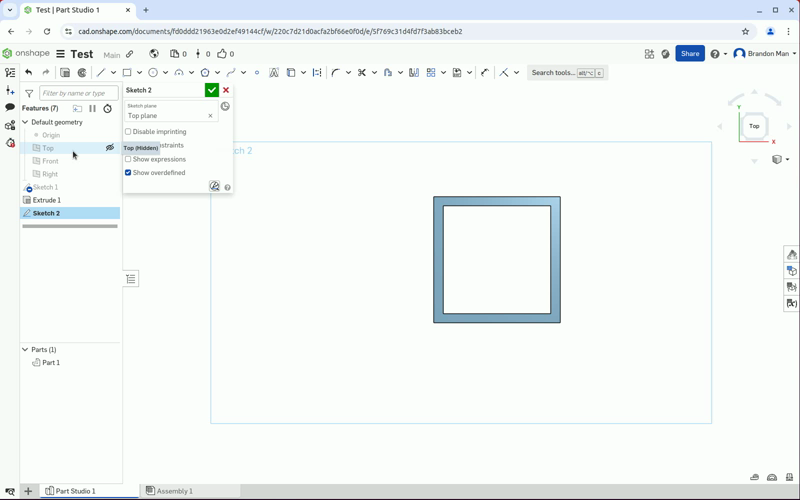
mouse_move(73, 352)
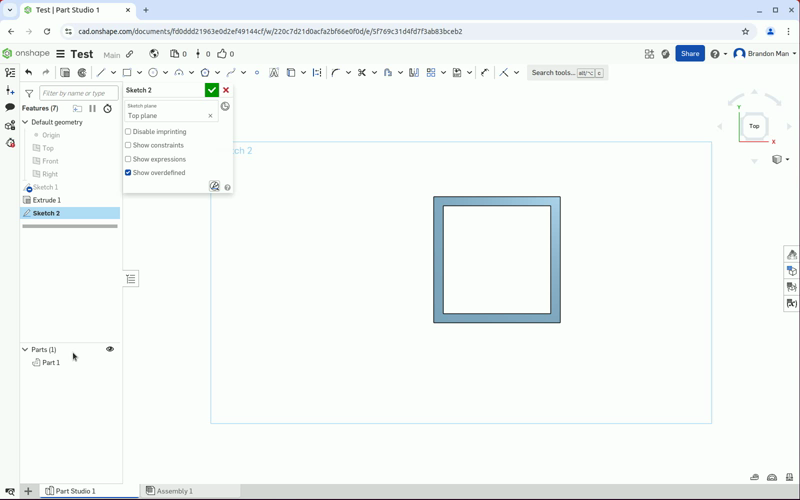
key(y)
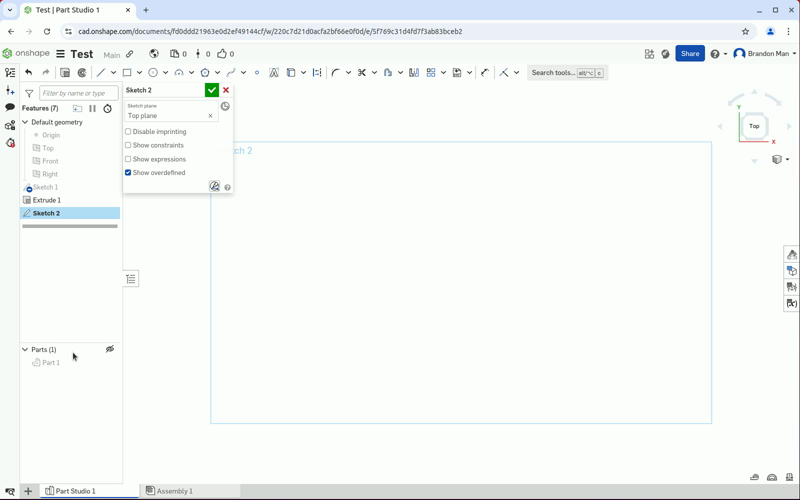
key(l)
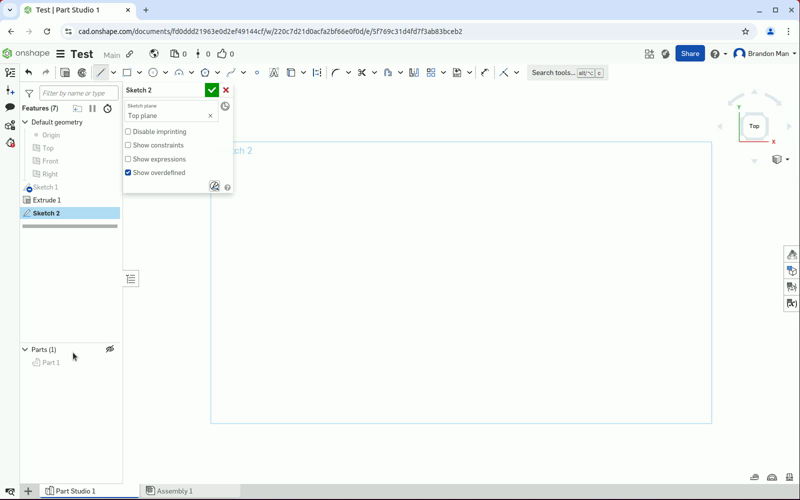
key_down(shift)
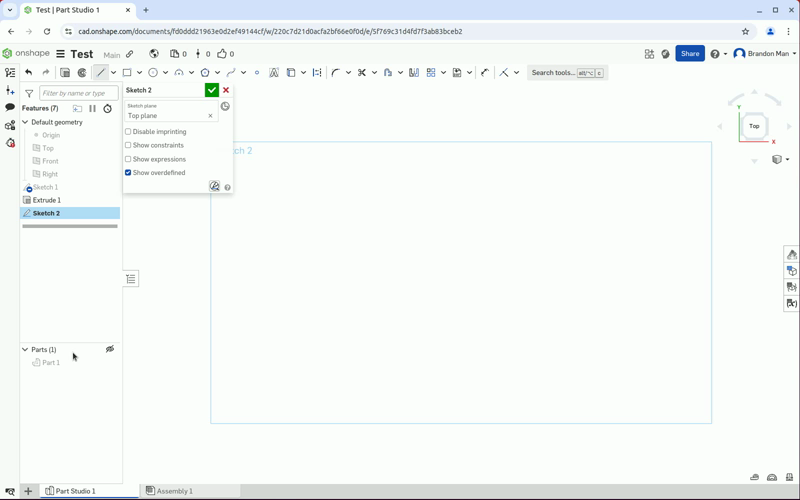
mouse_move(443, 313)
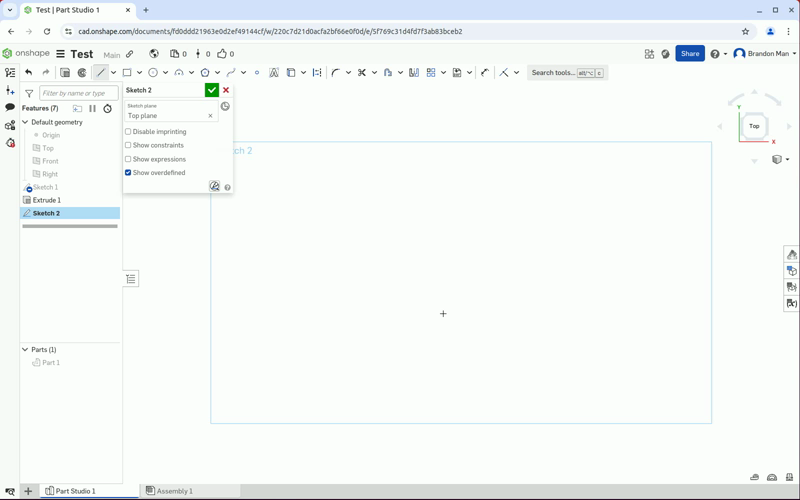
click(443, 313)
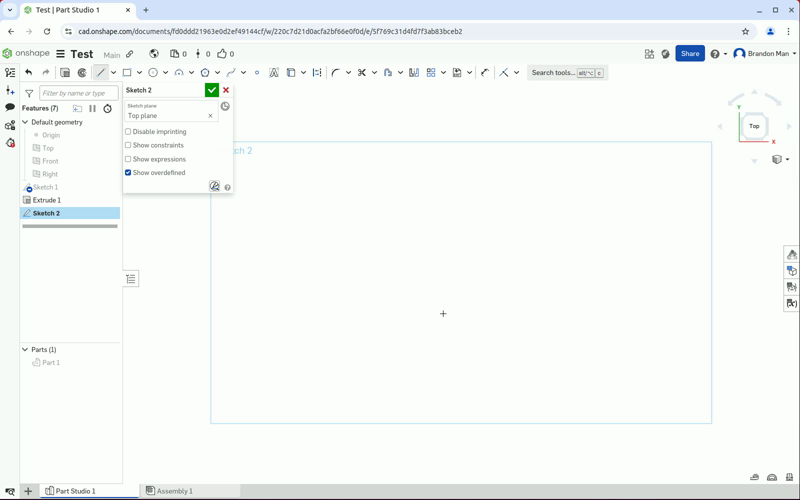
key_up(shift)
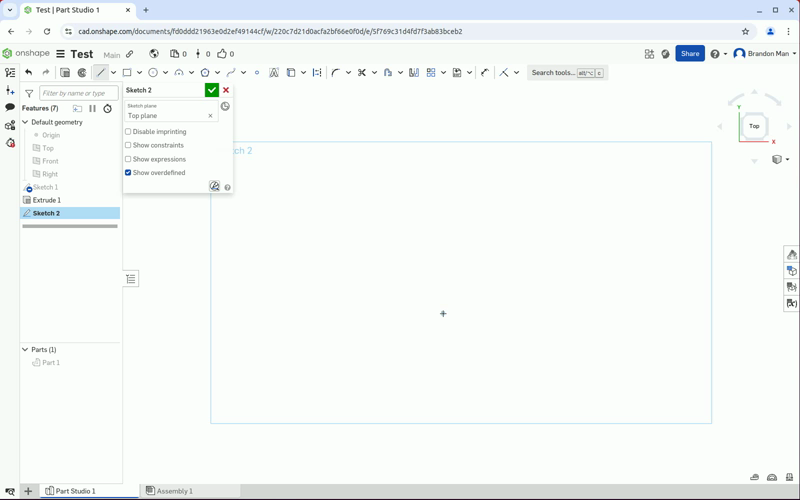
key_down(shift)
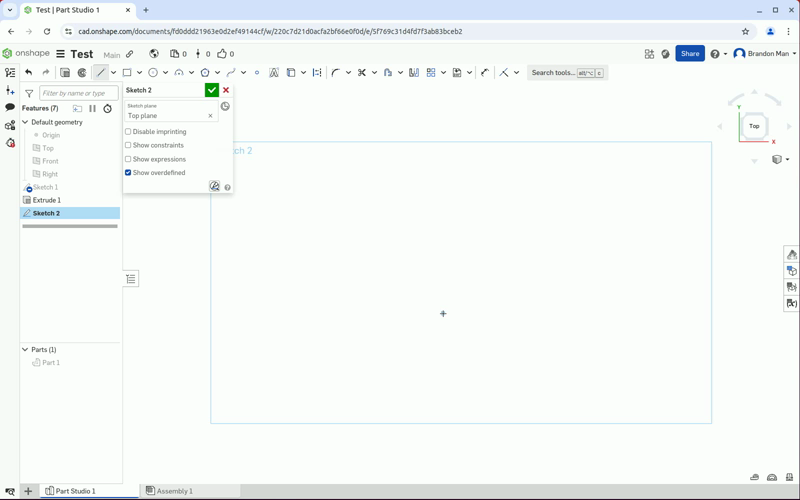
mouse_move(551, 313)
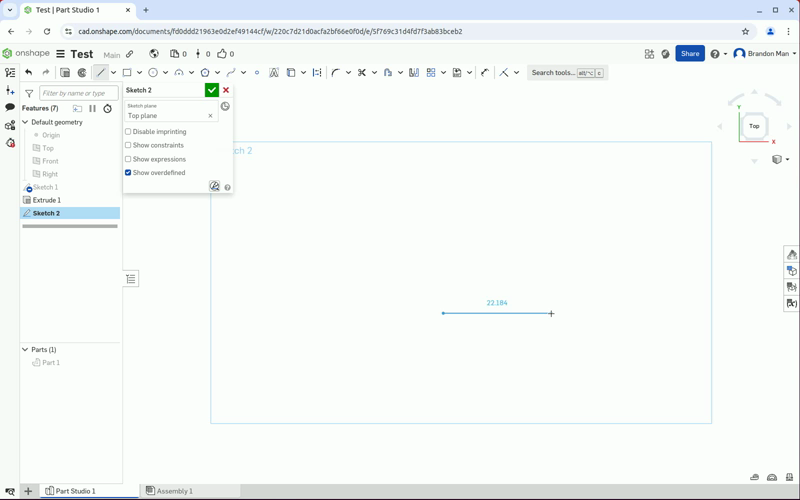
click(551, 313)
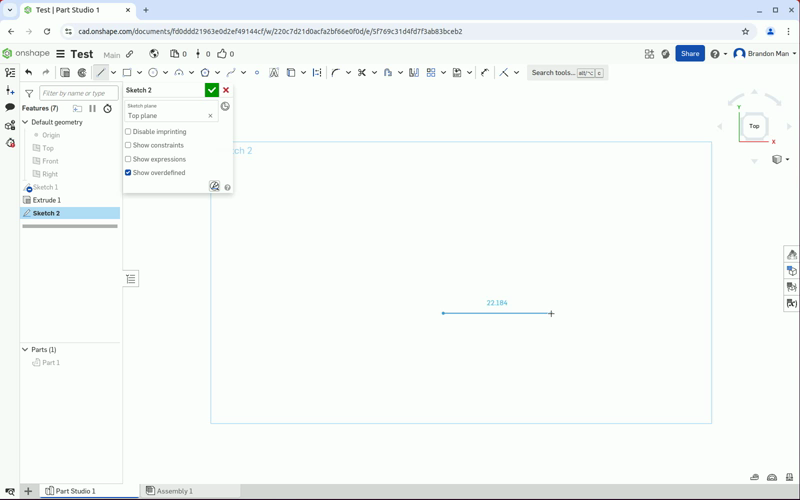
key_up(shift)
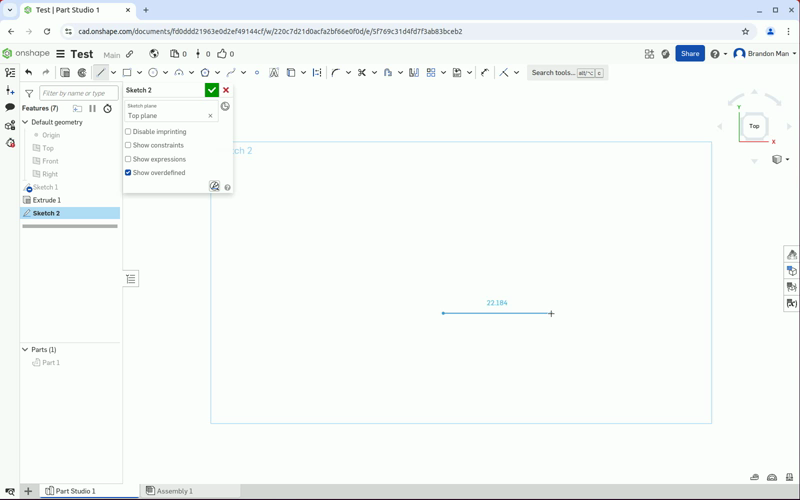
key_down(shift)
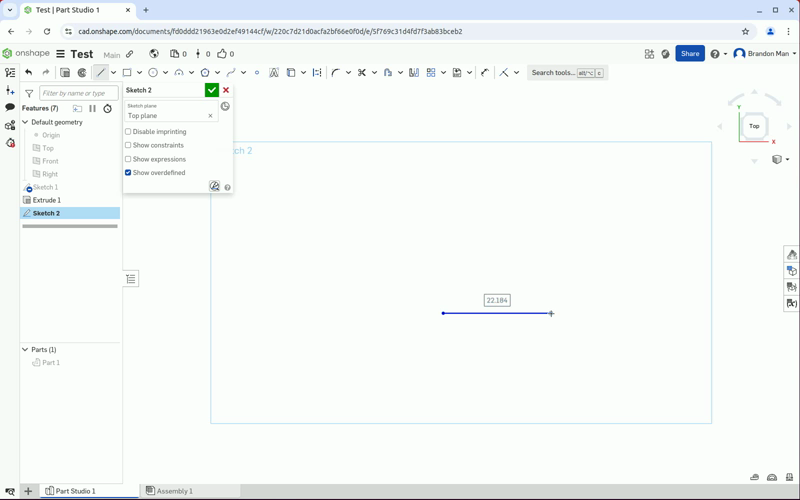
mouse_move(551, 205)
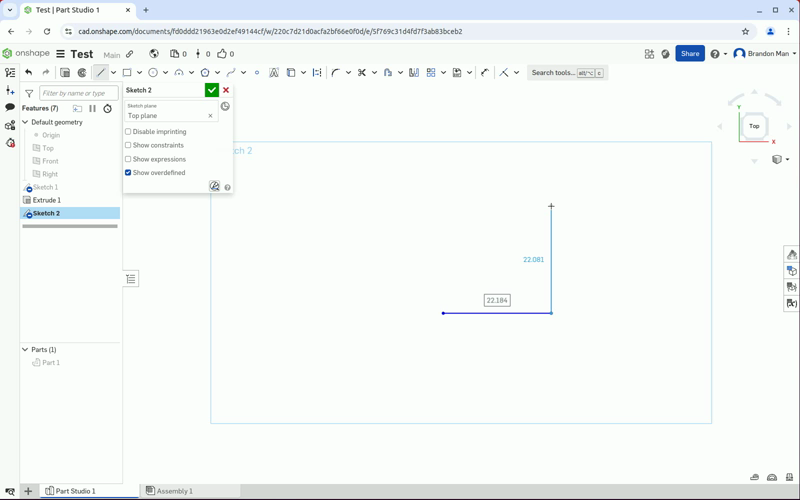
click(551, 205)
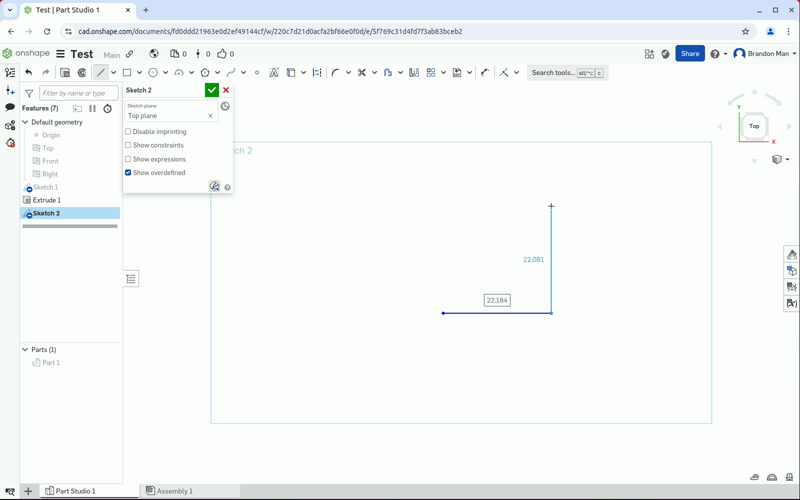
key_up(shift)
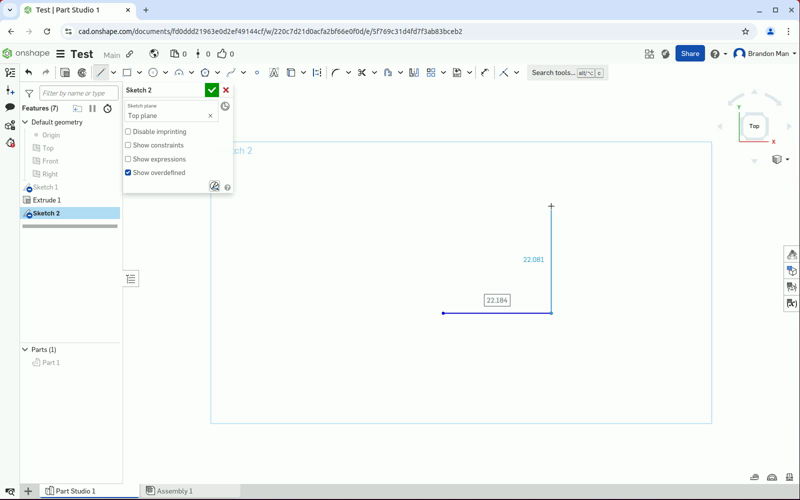
key_down(shift)
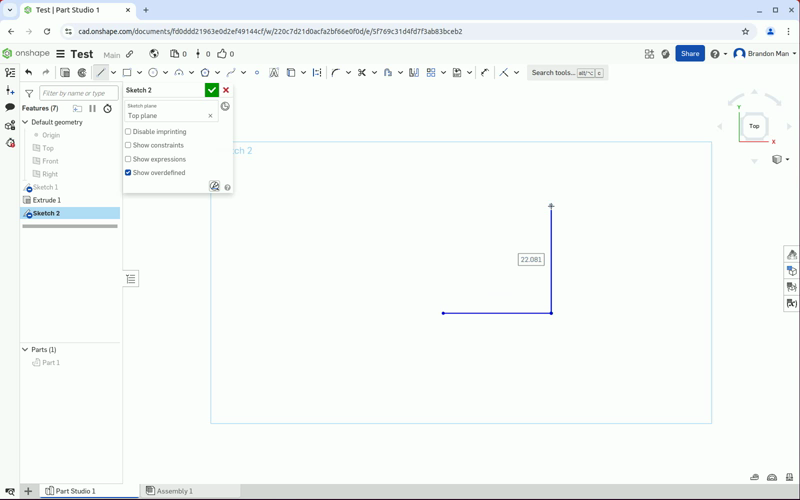
mouse_move(443, 205)
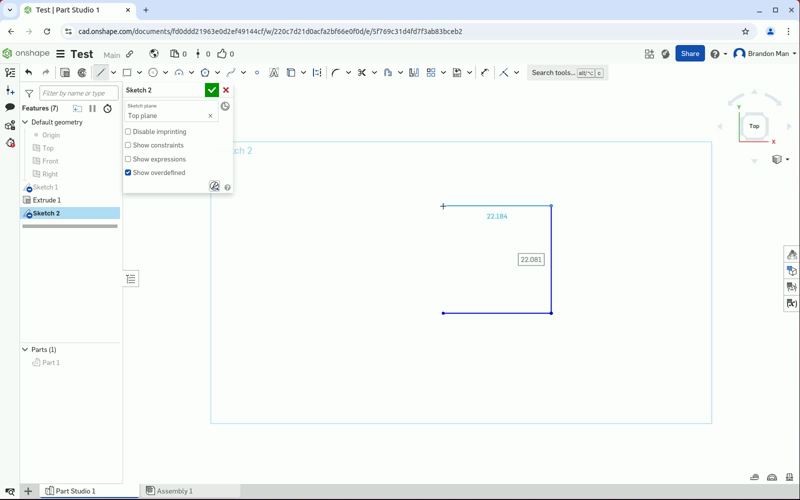
click(443, 205)
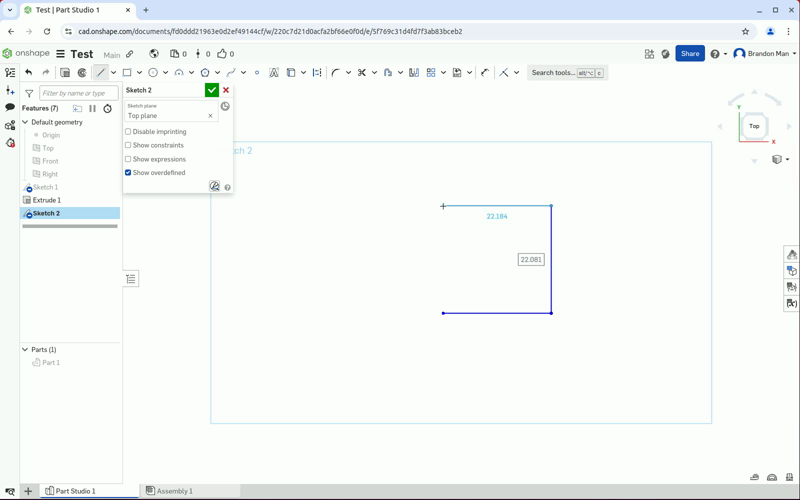
key_up(shift)
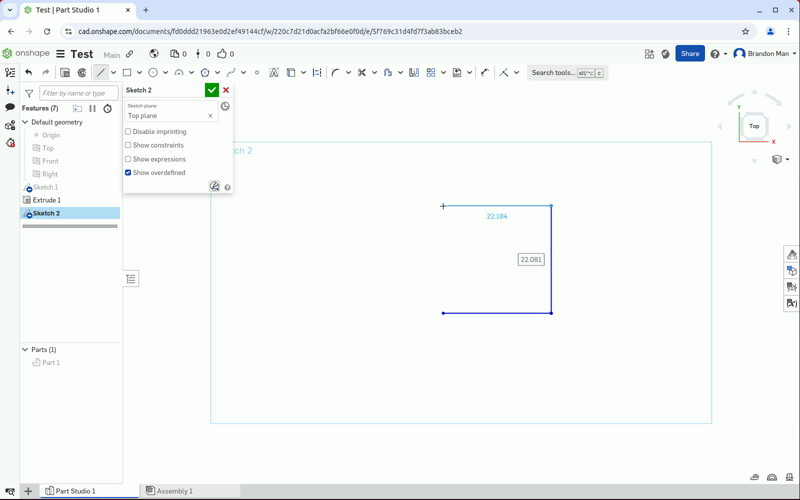
key_down(shift)
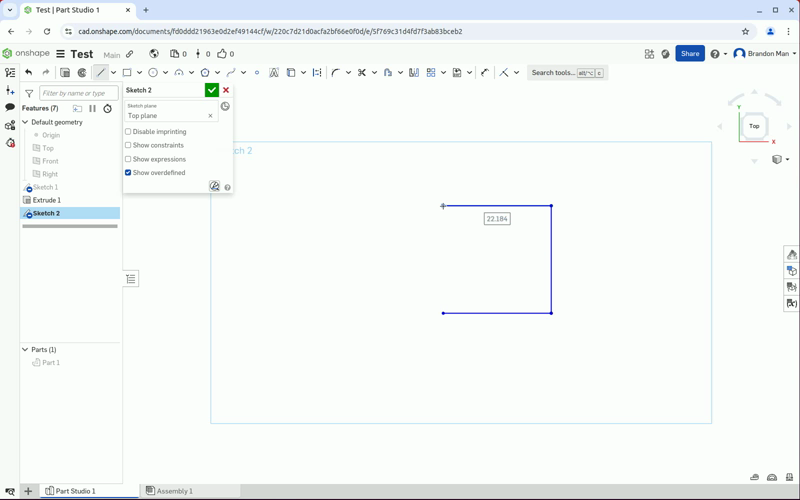
mouse_move(443, 313)
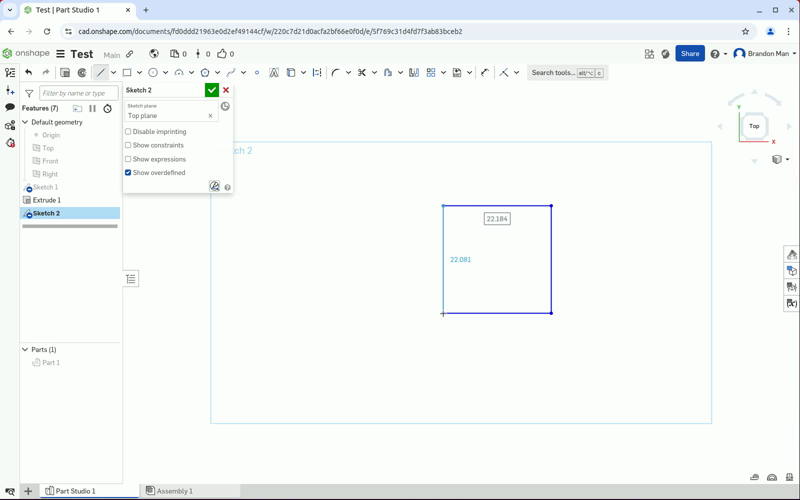
key_up(shift)
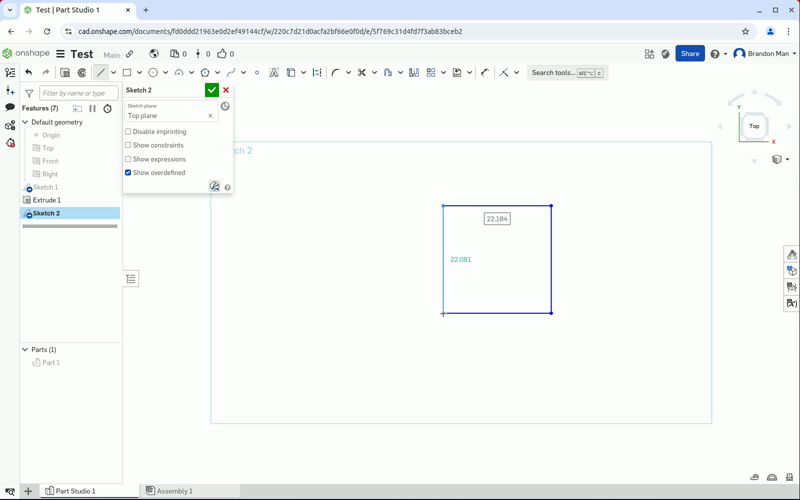
click(443, 313)
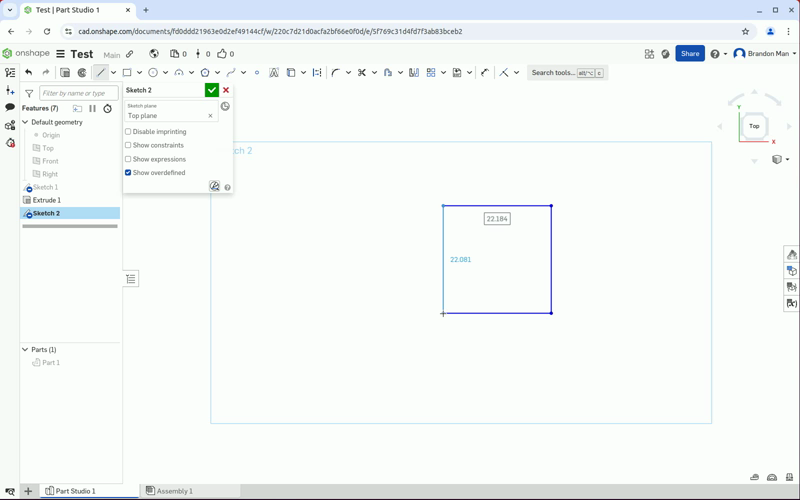
key(esc)
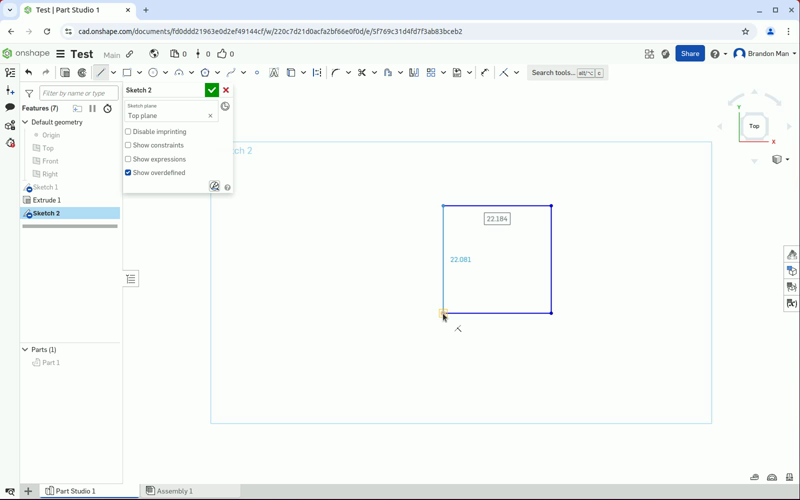
mouse_move(512, 283)
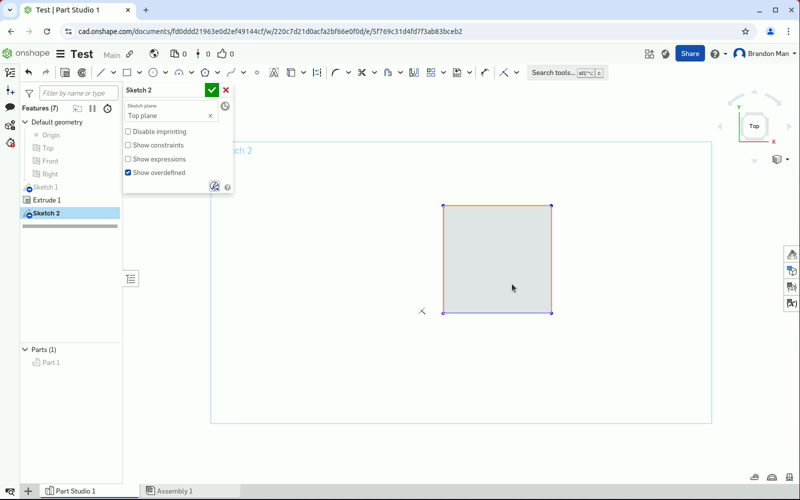
click(512, 283)
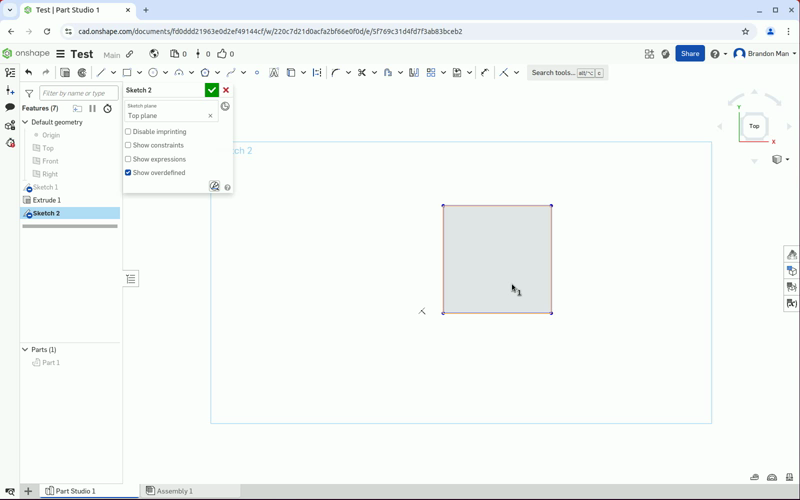
mouse_move(73, 352)
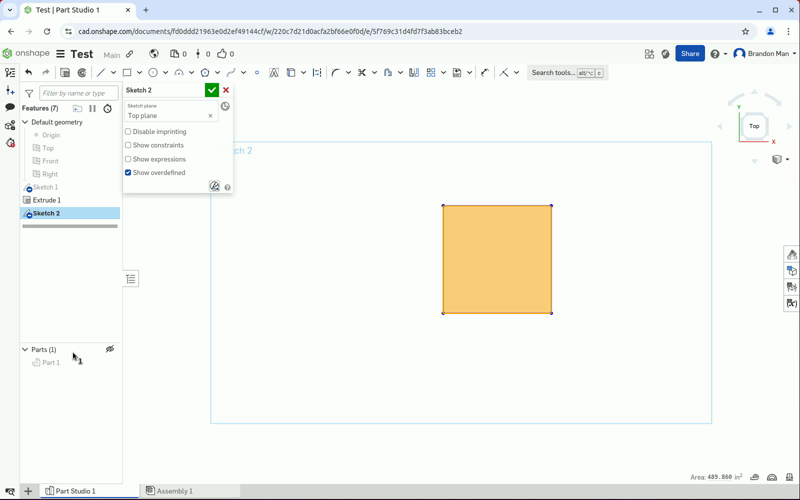
key(shift+y)
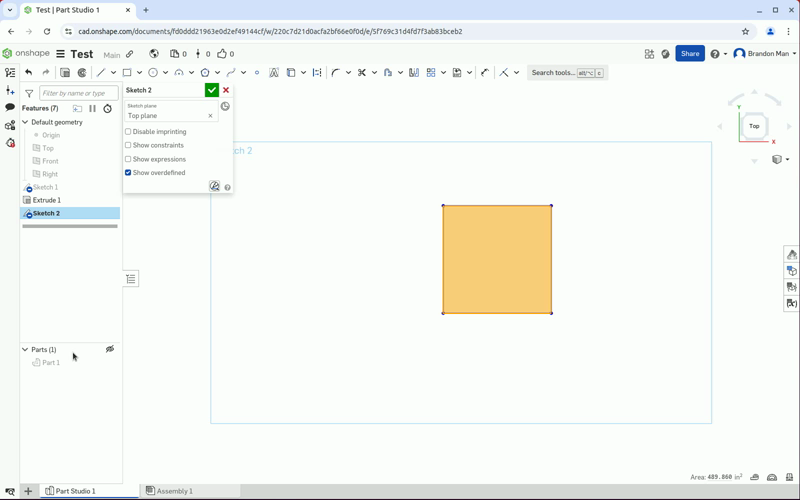
key(shift+e)
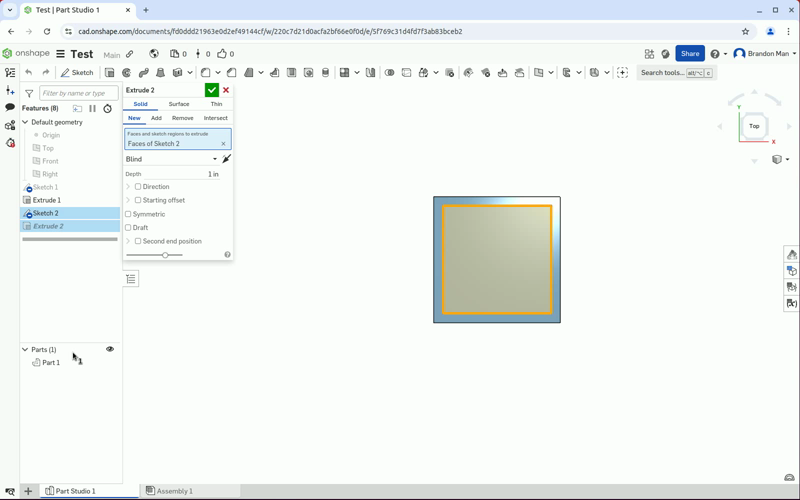
mouse_move(143, 106)
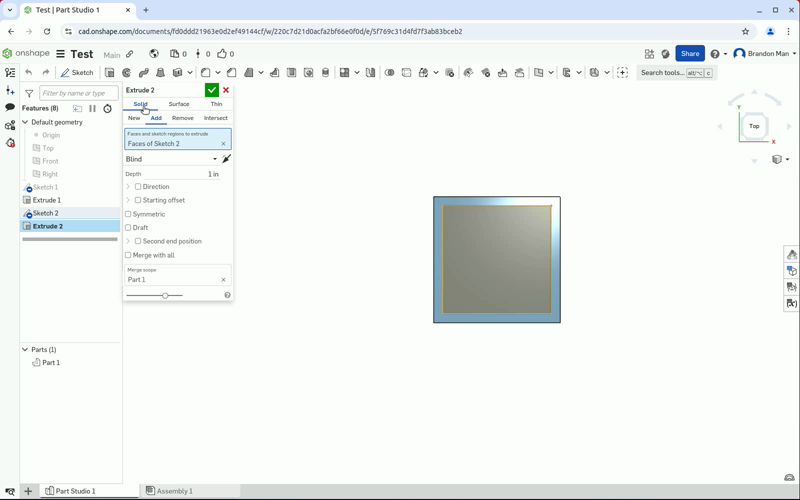
click(143, 106)
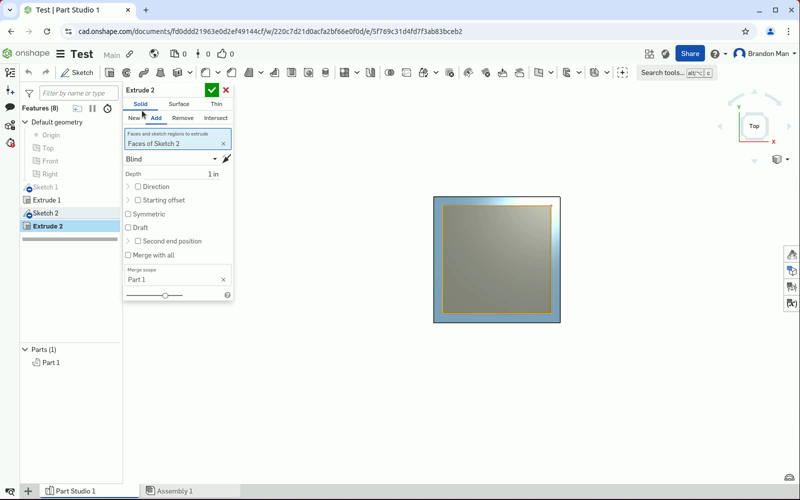
mouse_move(137, 120)
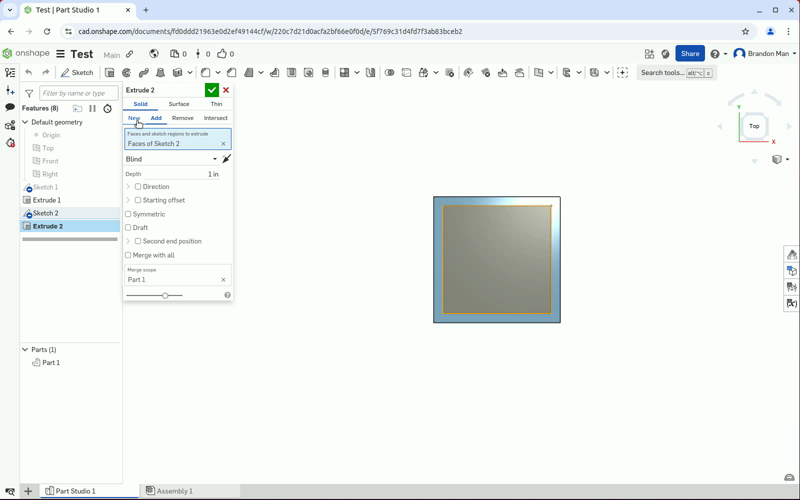
click(137, 120)
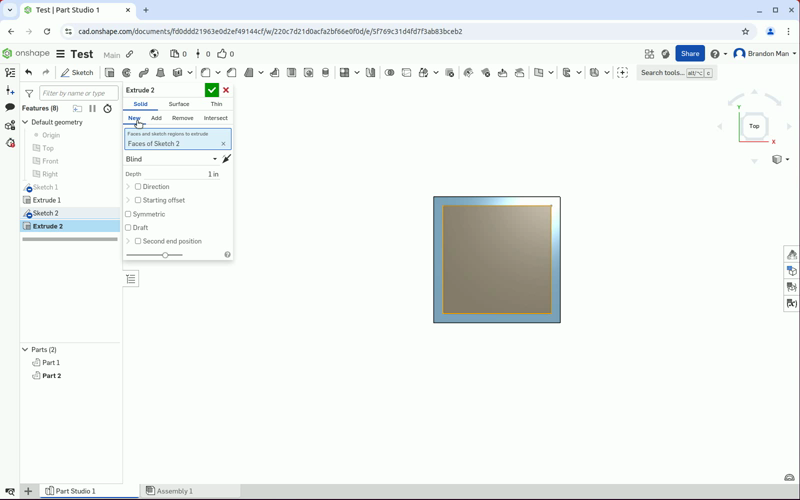
key(tab, 4)
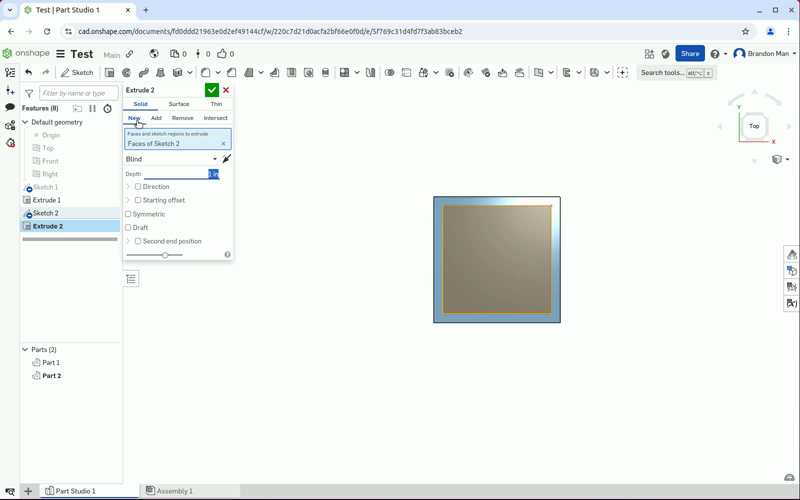
text(1.926)
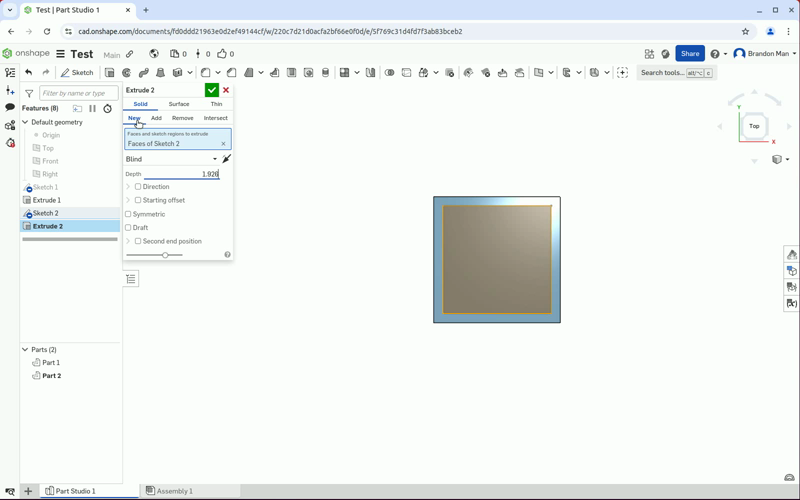
key(enter)
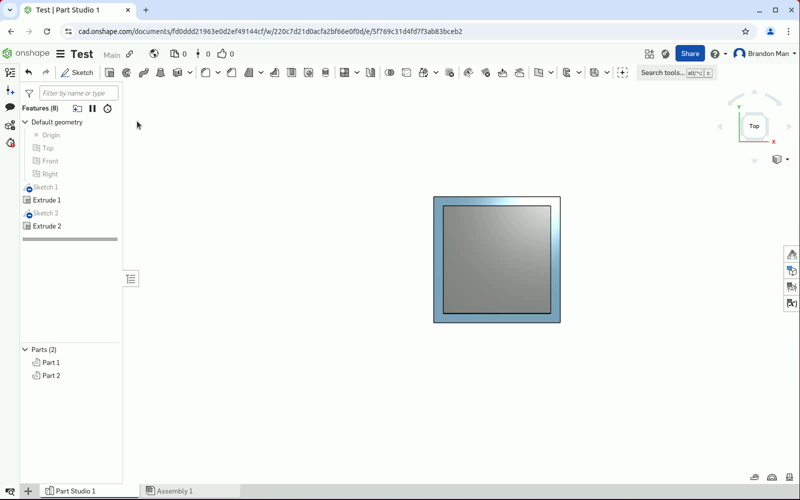
key(shift+h)
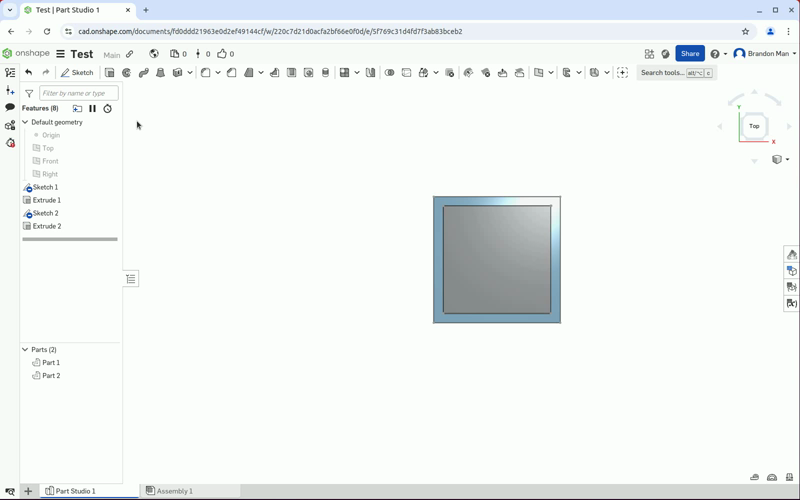
key(shift+h)
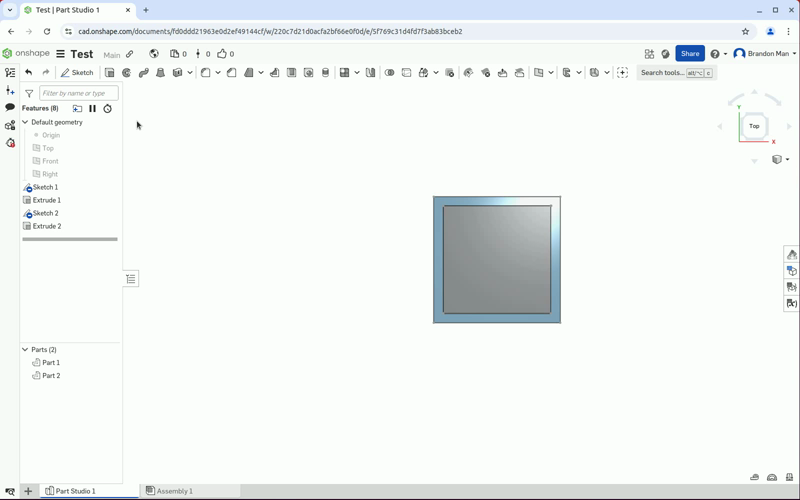
key(shift+7)
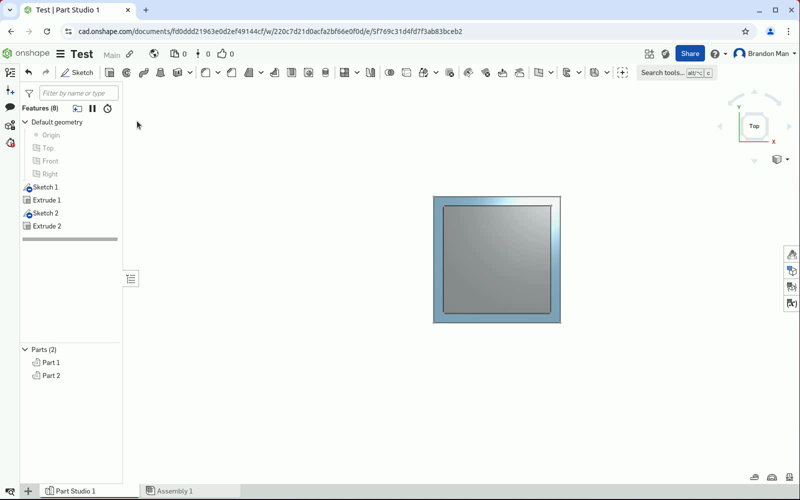
key(up, 3)
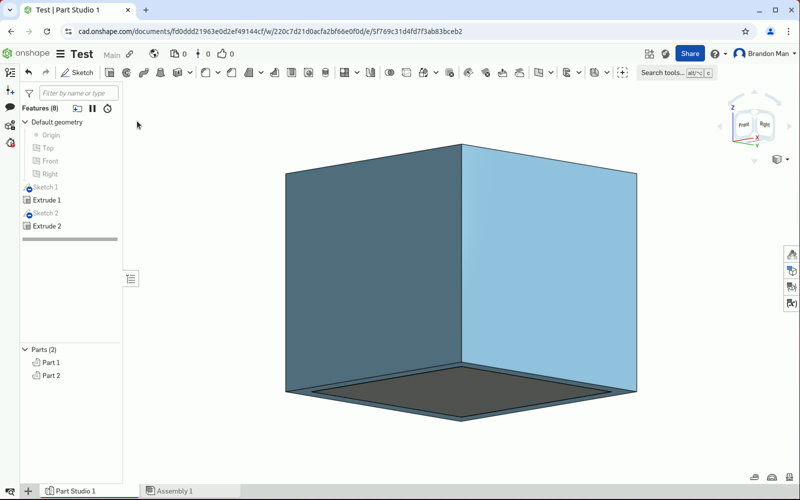
key(left, 3)
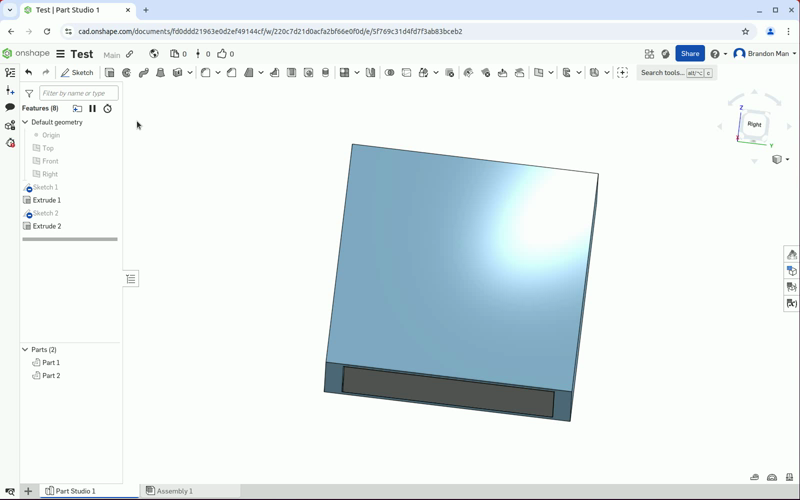
key(right, 3)
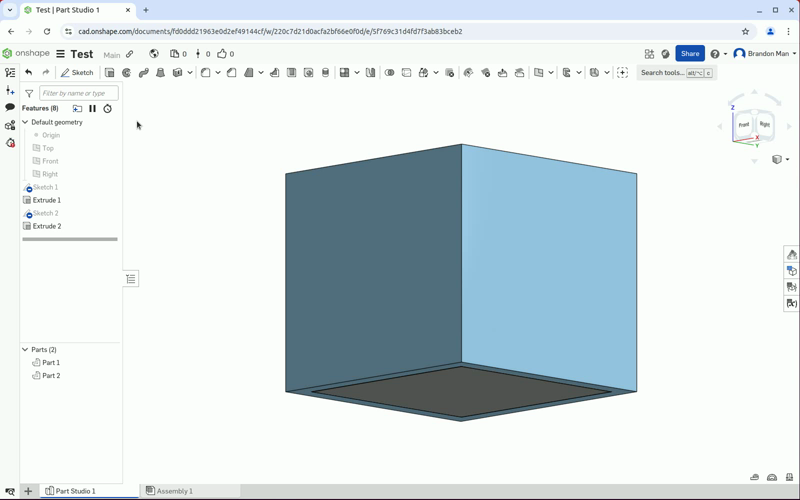
key(down, 3)
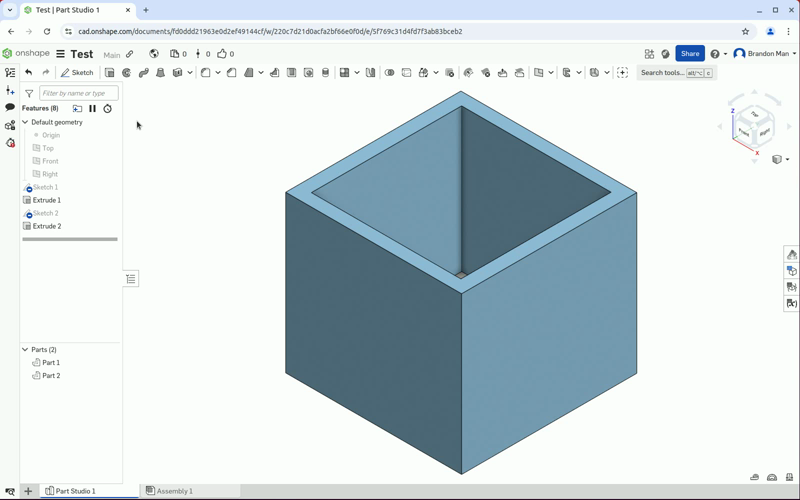
mouse_move(73, 189)
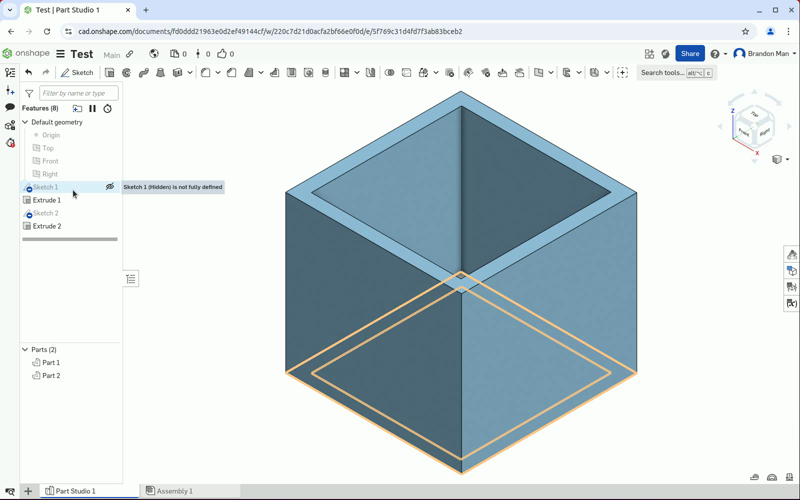
click(73, 189)